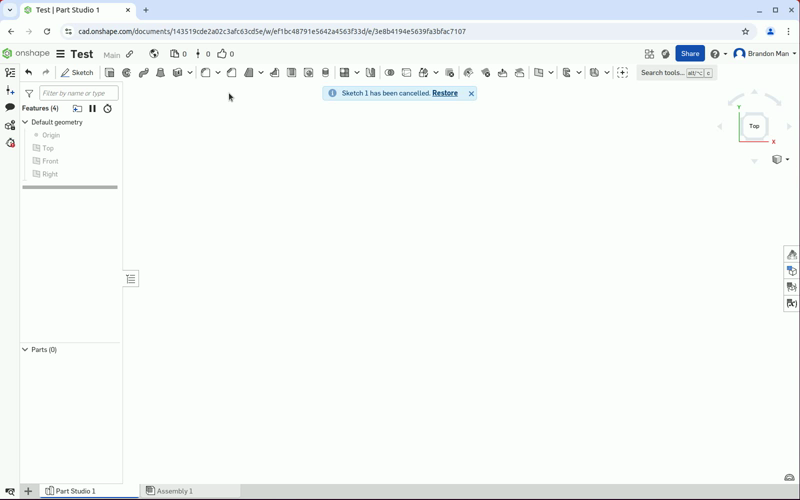
key(shift+h)
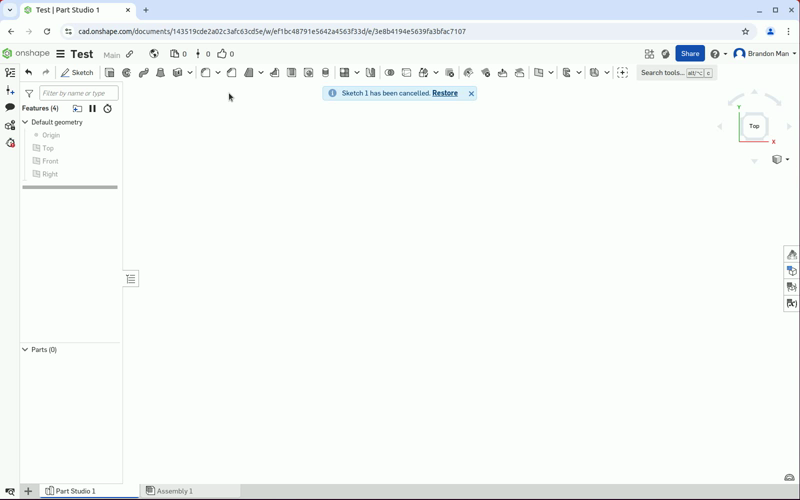
key(shift+s)
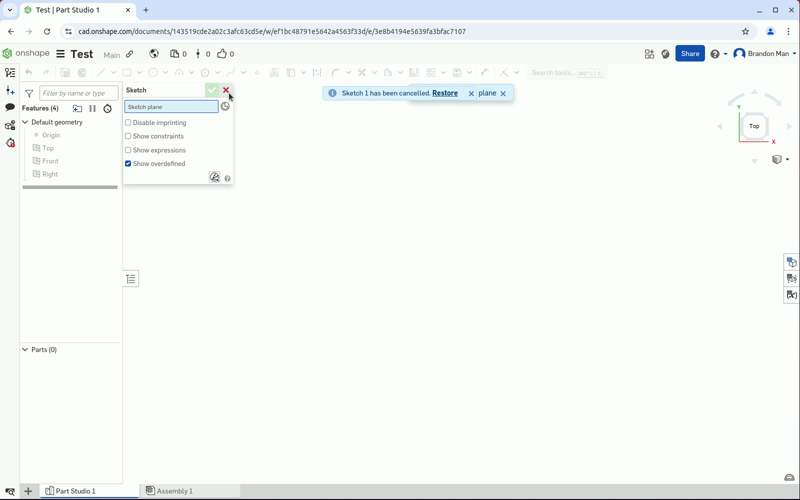
mouse_move(73, 150)
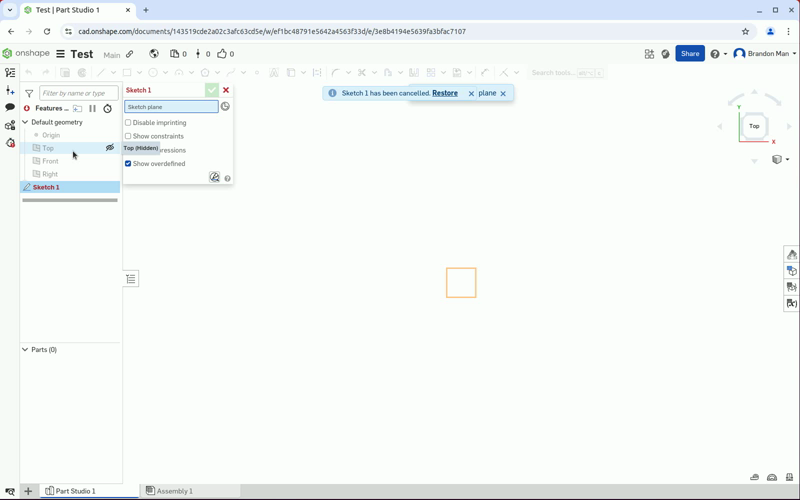
click(73, 150)
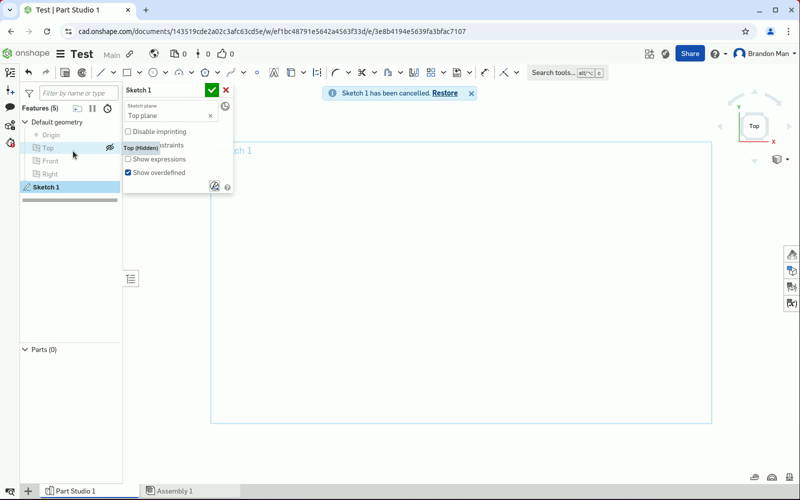
mouse_move(73, 352)
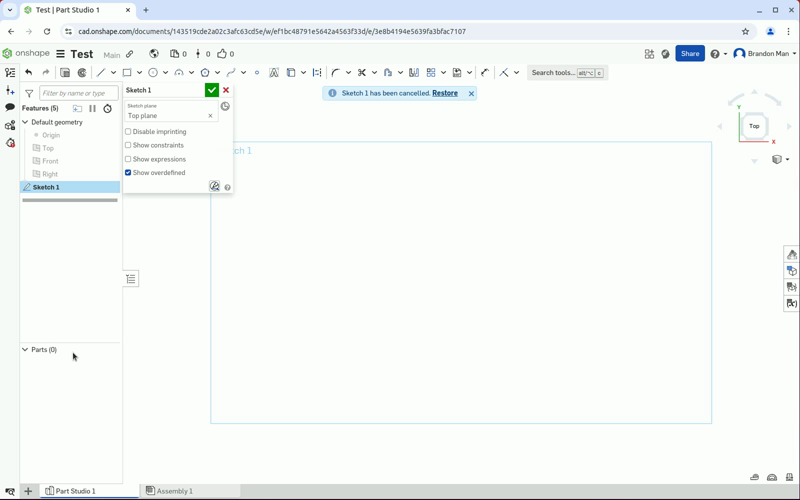
key(y)
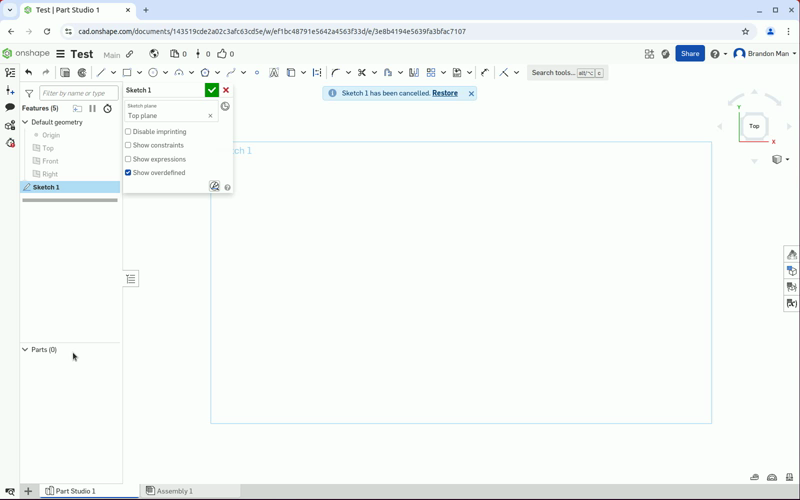
key(l)
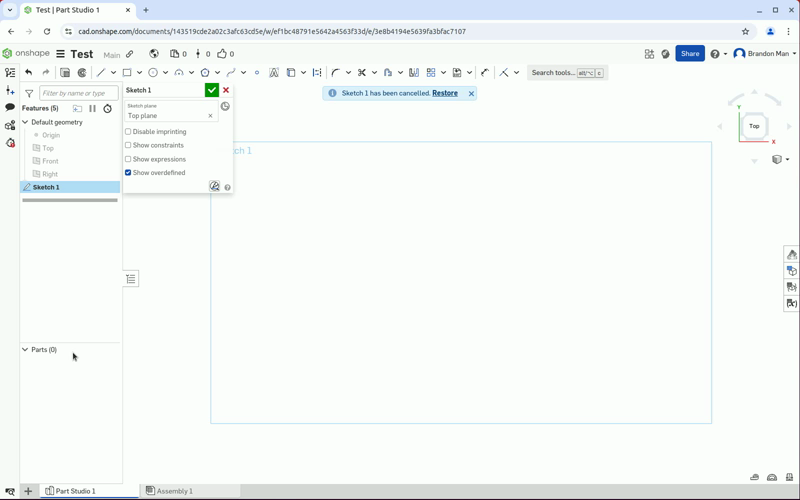
key_down(shift)
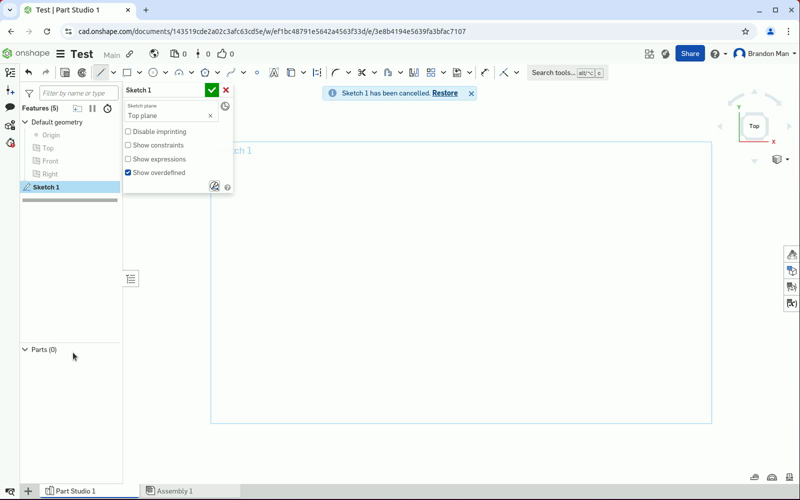
mouse_move(348, 361)
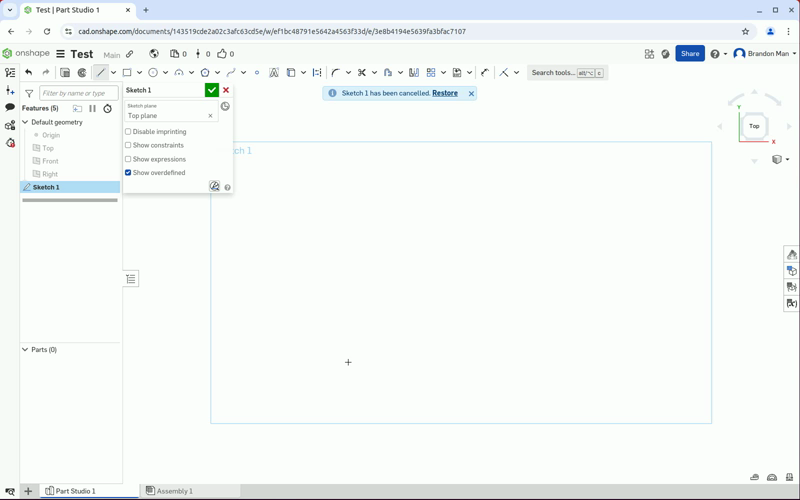
click(348, 361)
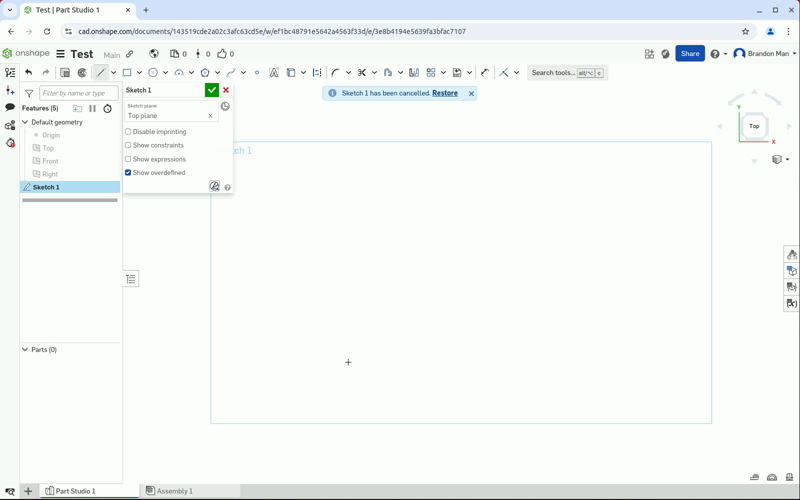
key_up(shift)
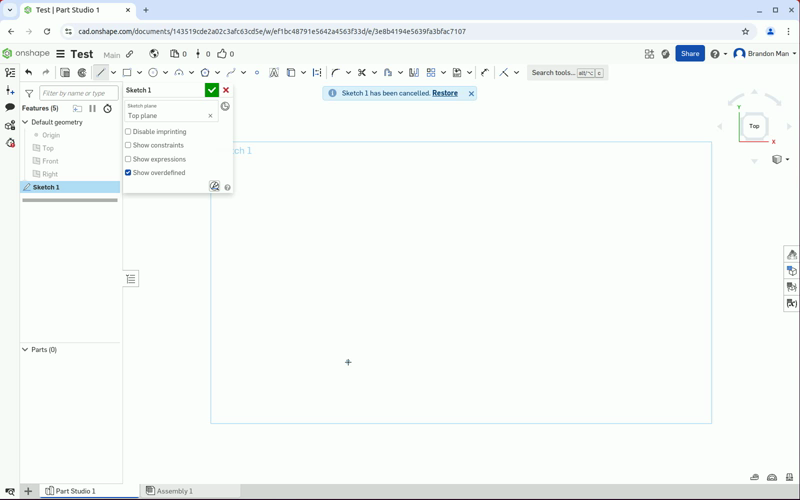
key_down(shift)
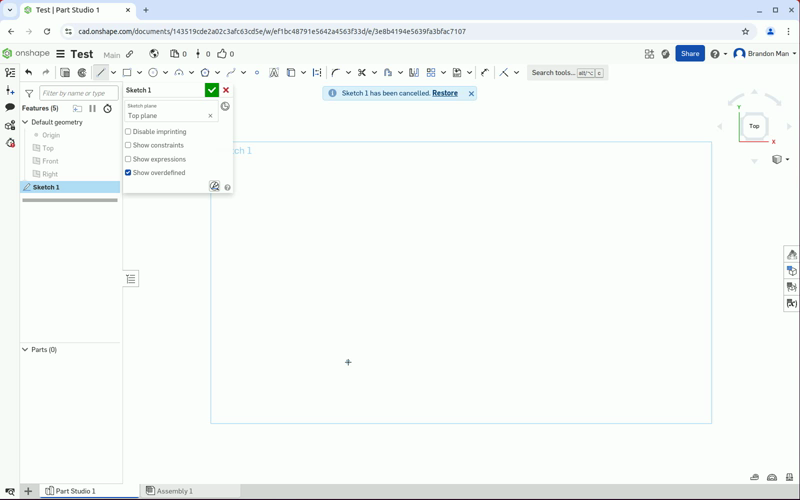
mouse_move(572, 361)
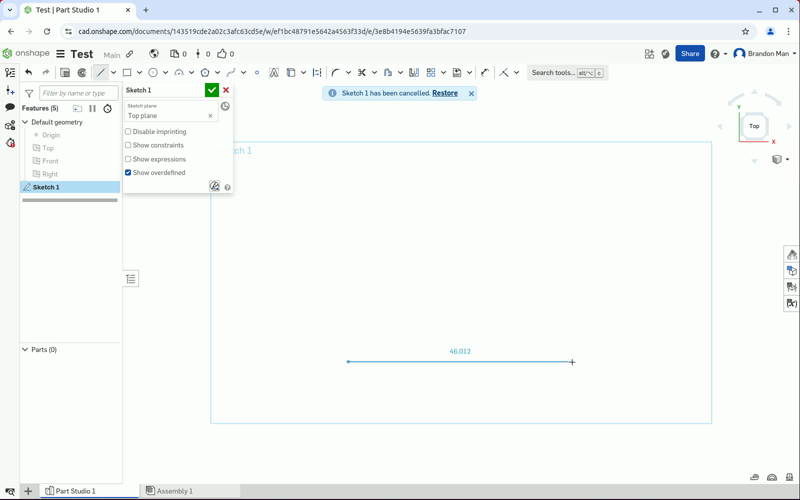
click(572, 361)
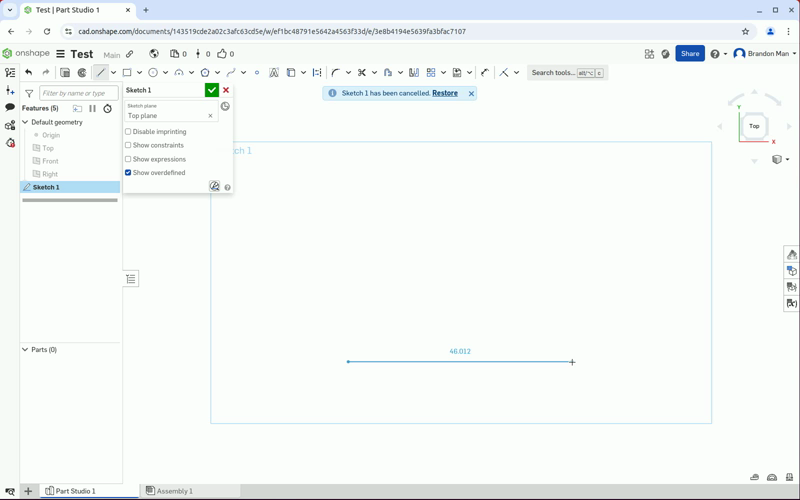
key_up(shift)
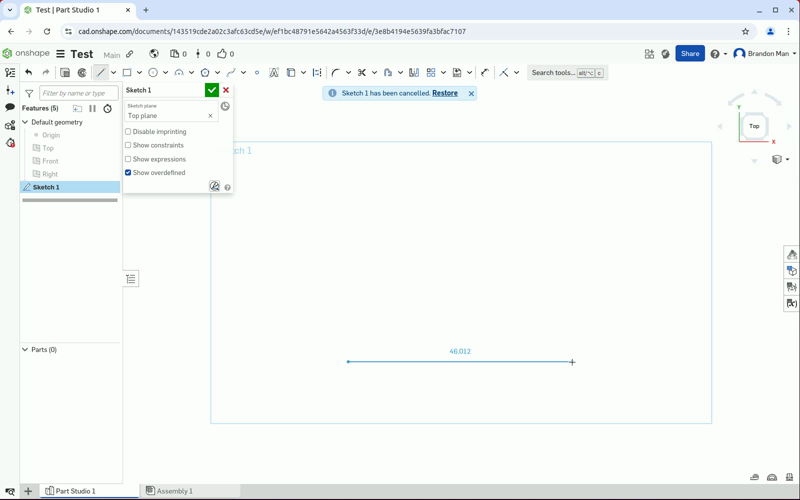
key_down(shift)
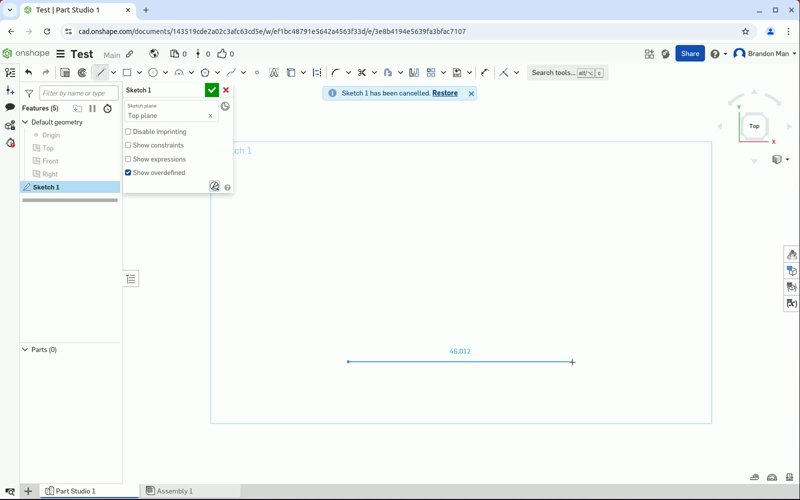
mouse_move(572, 203)
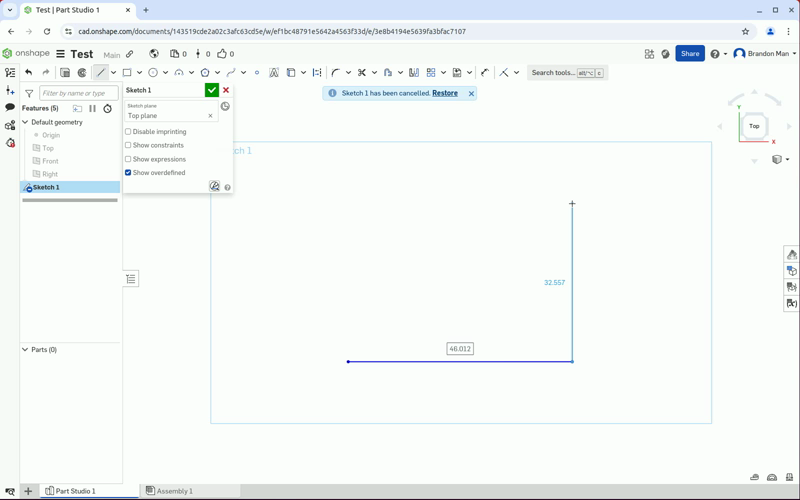
click(572, 203)
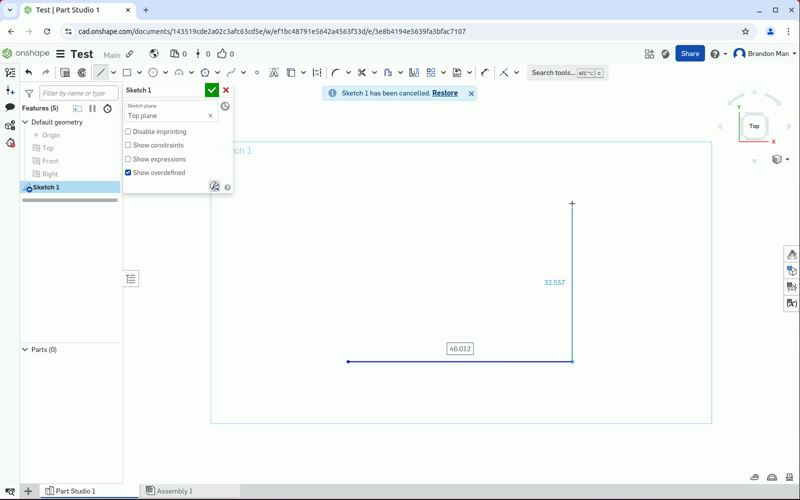
key_up(shift)
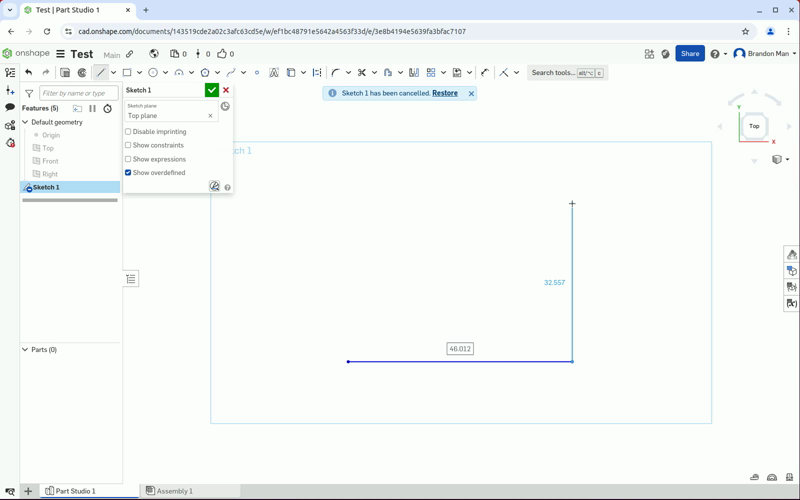
key_down(shift)
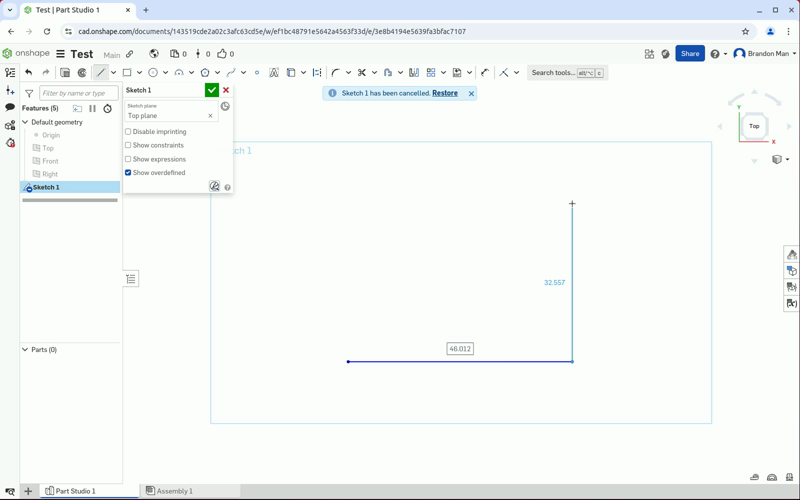
mouse_move(348, 203)
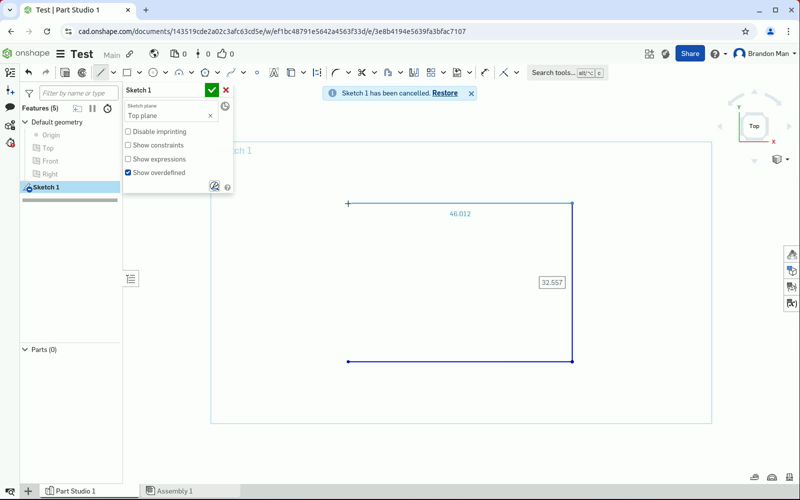
click(348, 203)
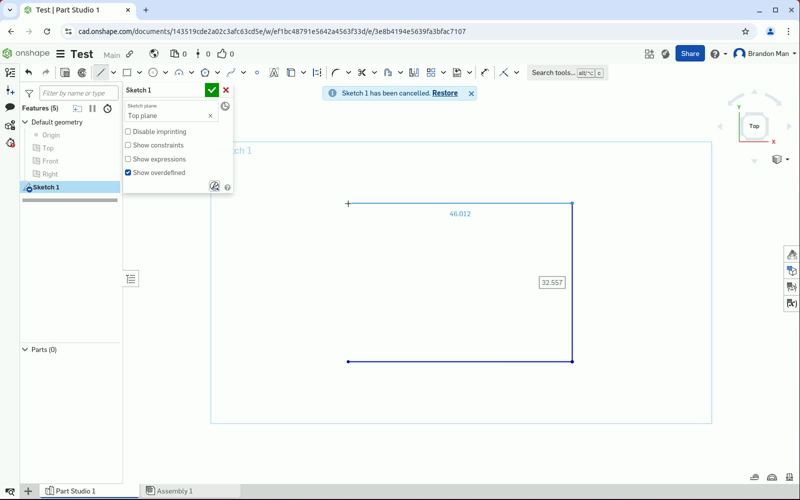
key_up(shift)
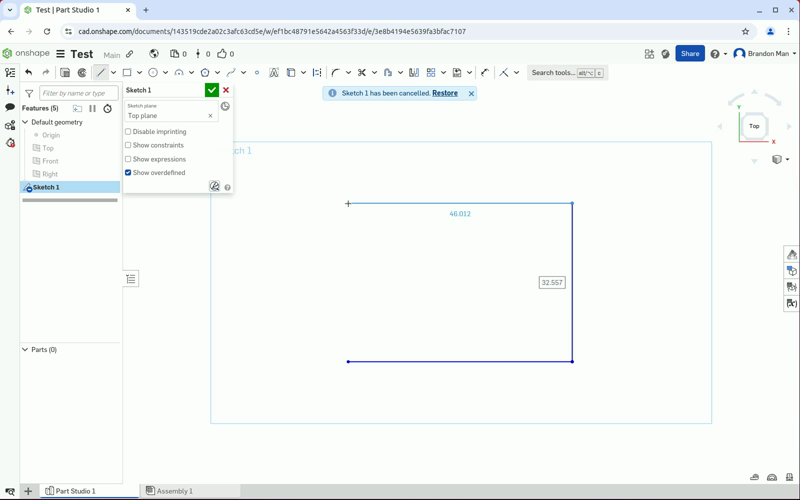
key_down(shift)
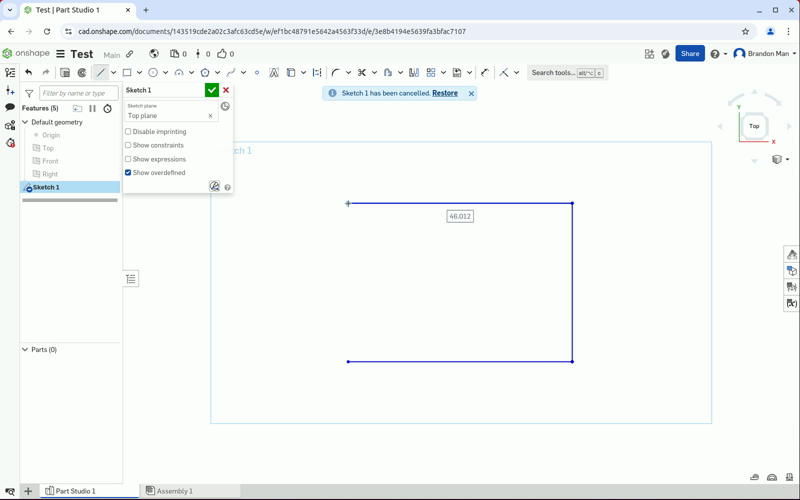
mouse_move(348, 361)
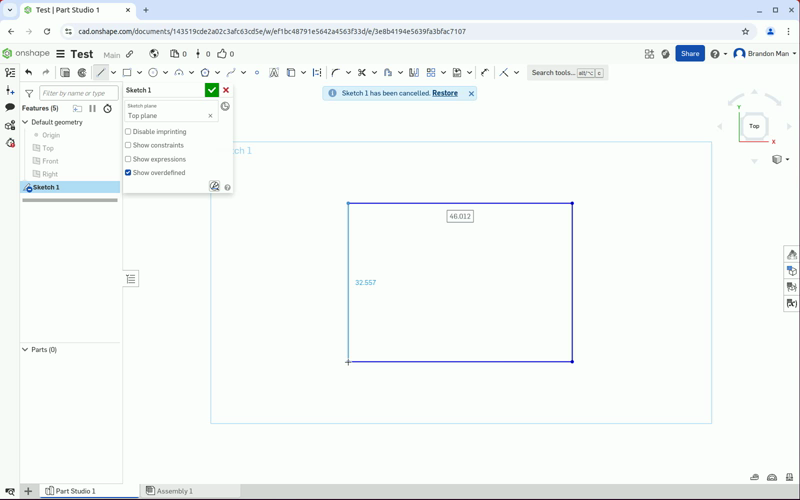
key_up(shift)
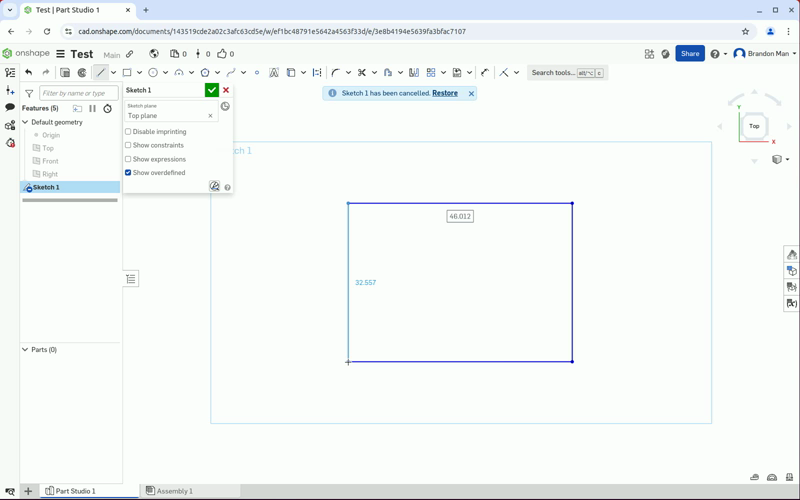
click(348, 361)
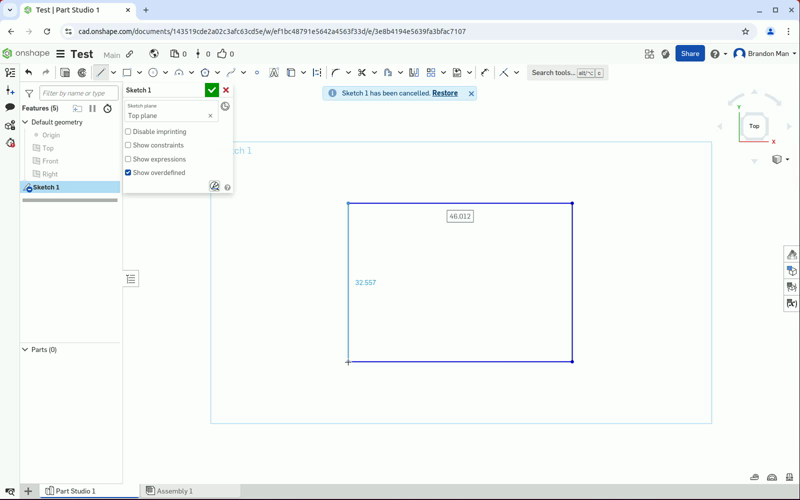
key(esc)
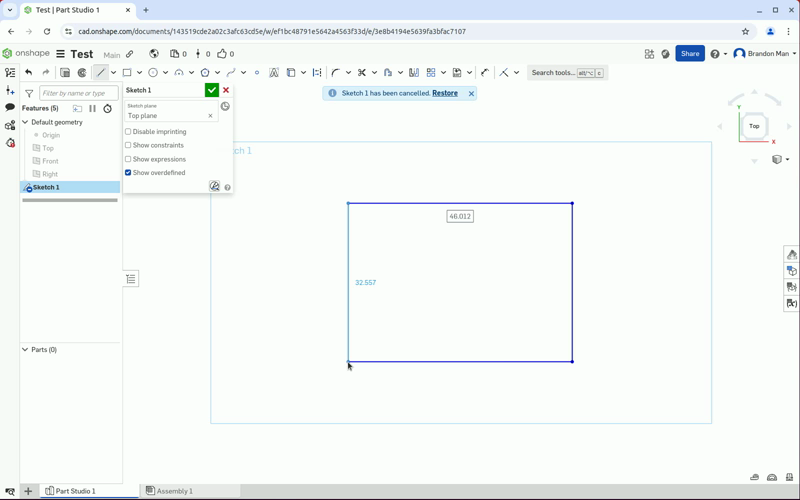
key(l)
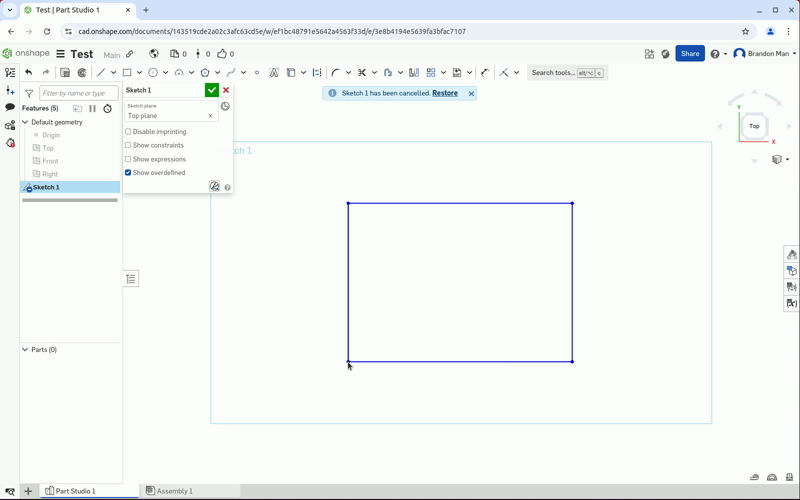
key_down(shift)
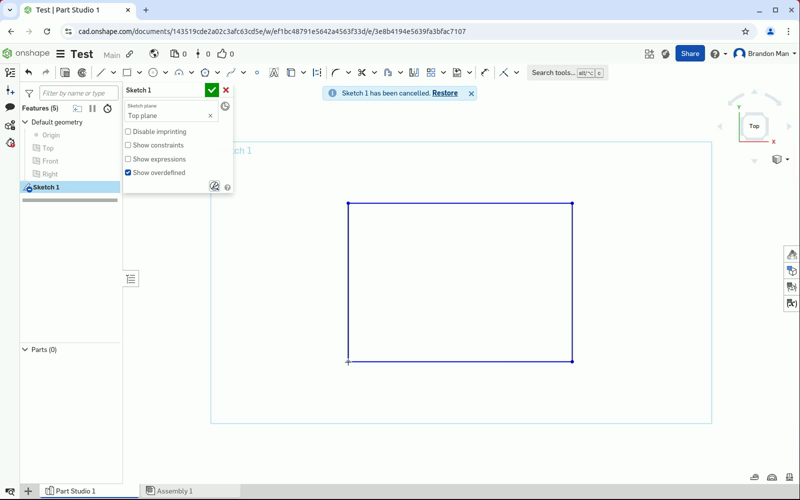
mouse_move(369, 309)
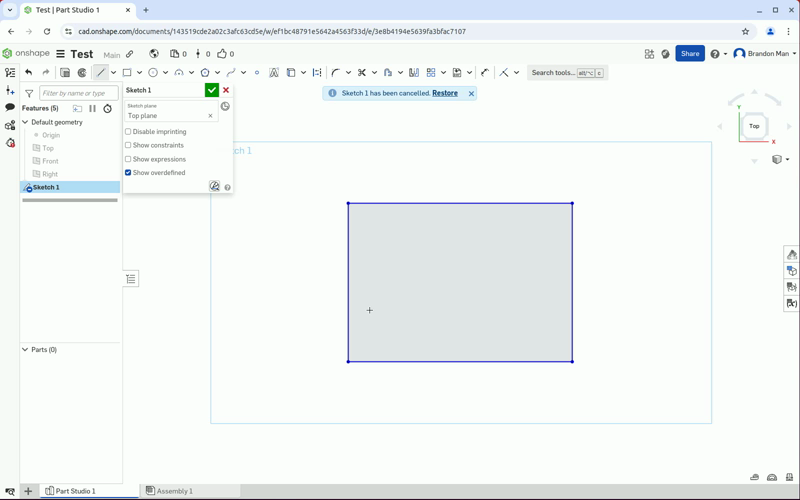
click(369, 309)
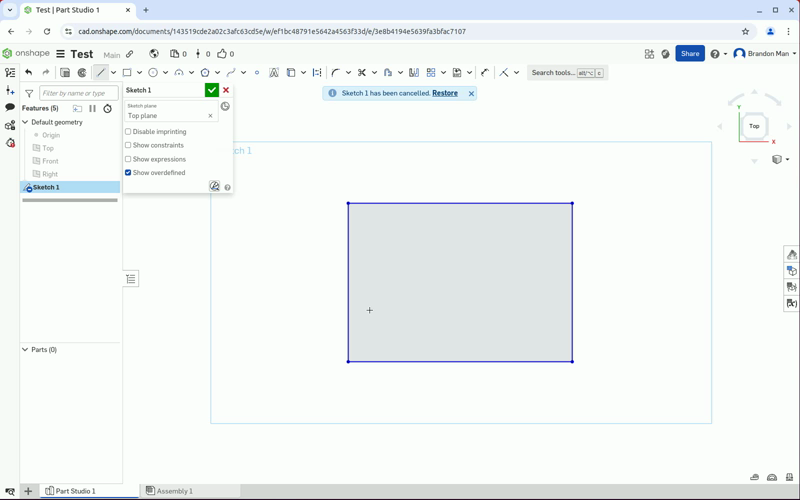
key_up(shift)
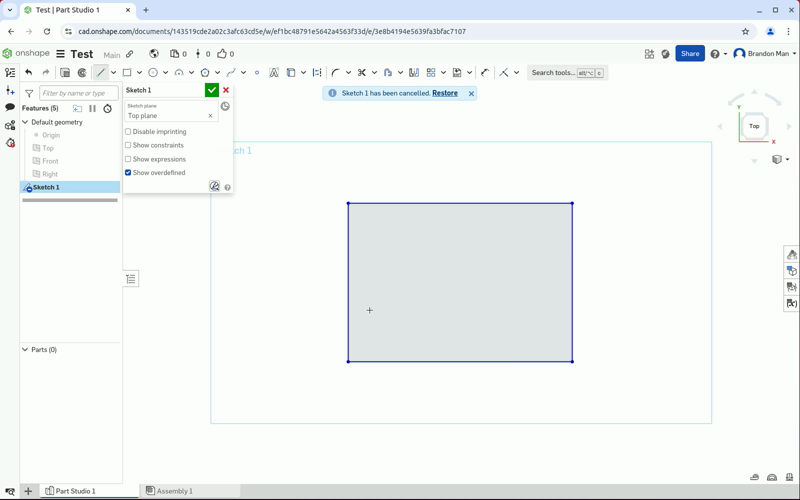
key_down(shift)
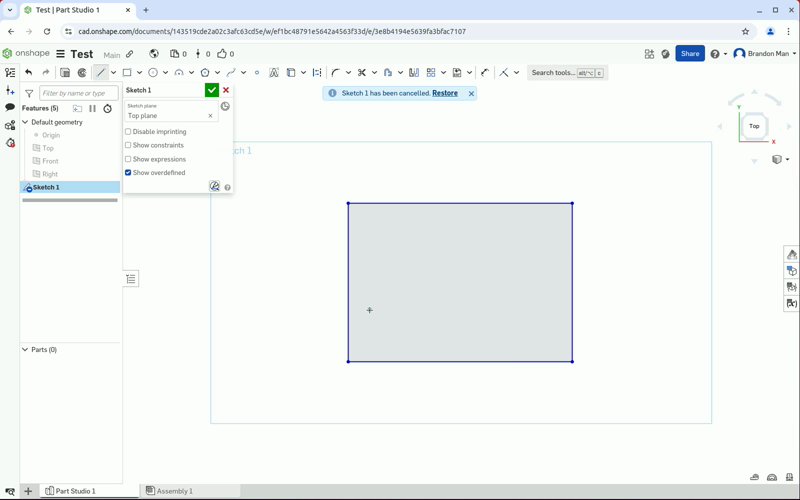
mouse_move(399, 309)
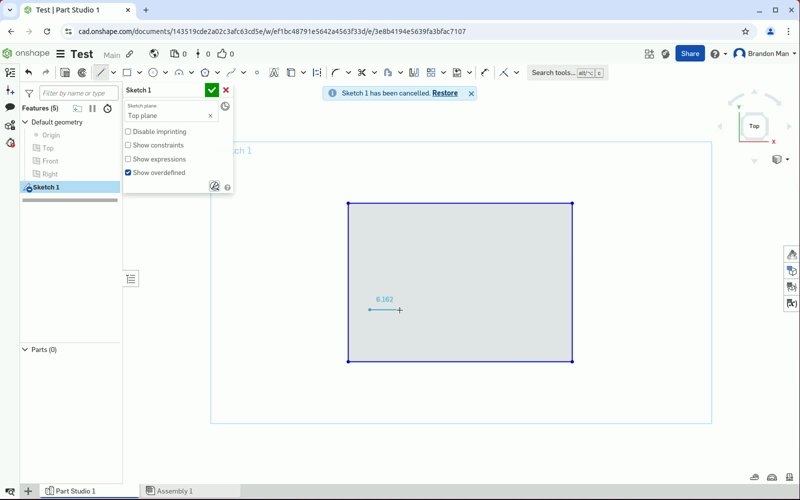
mouse_move(386, 309)
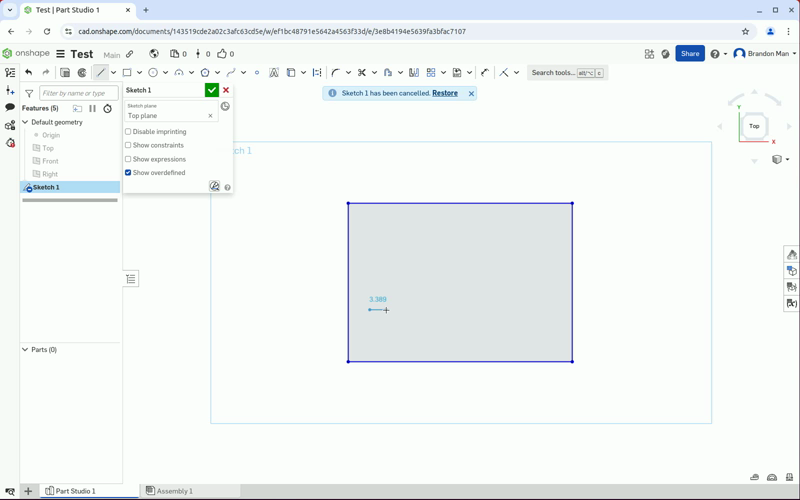
click(386, 309)
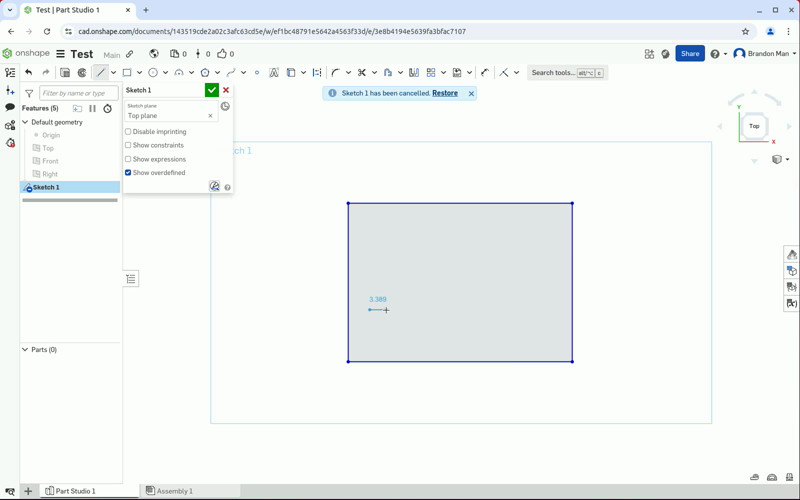
key_up(shift)
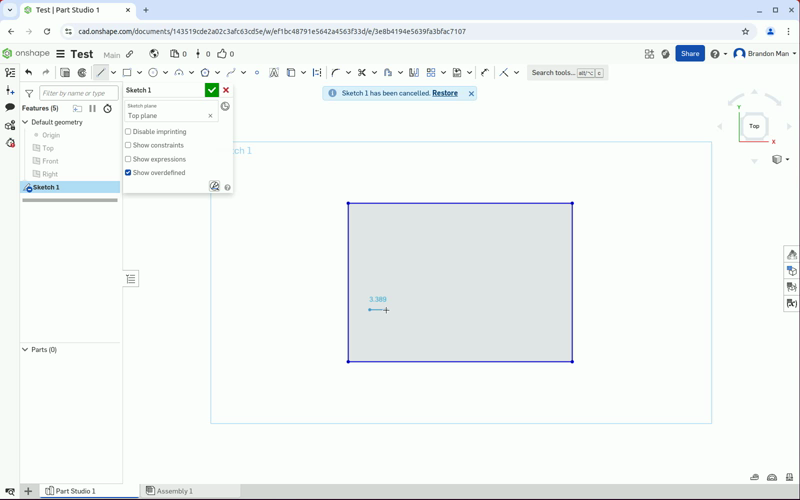
key_down(shift)
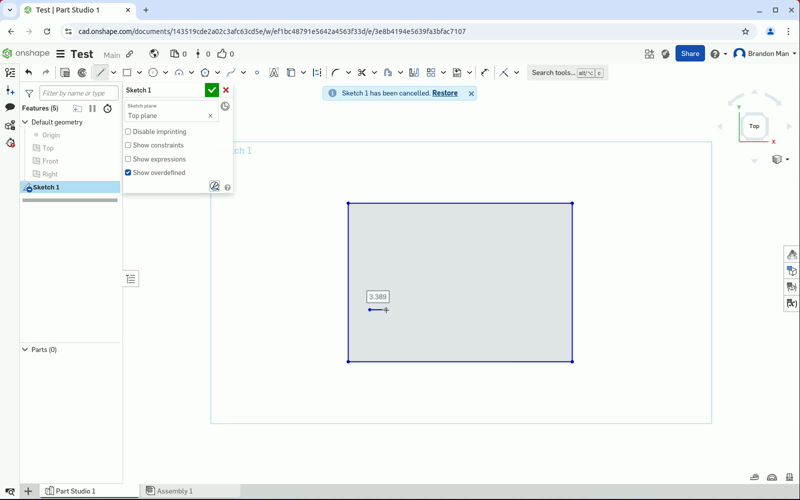
mouse_move(416, 309)
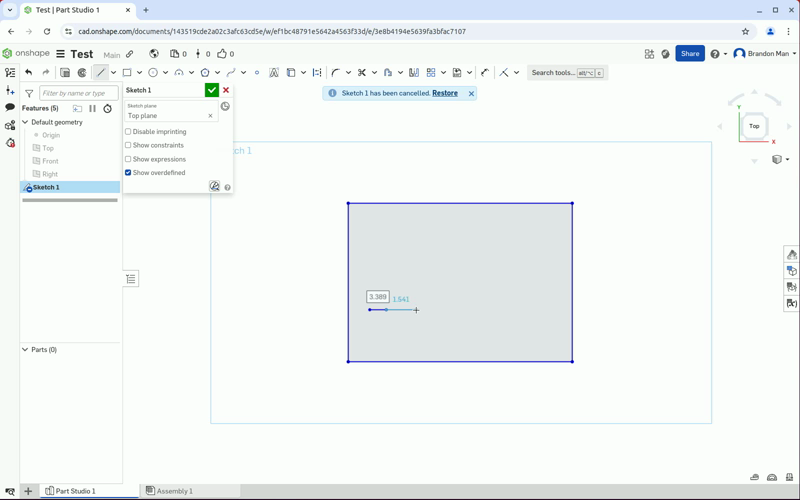
mouse_move(386, 283)
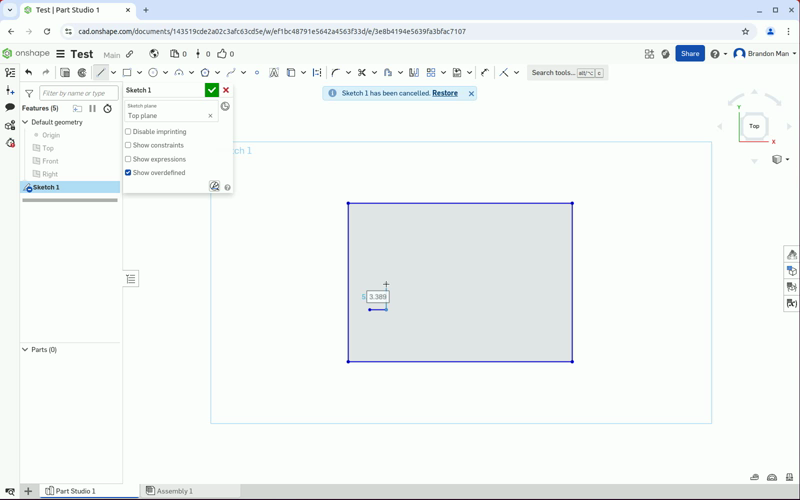
click(386, 283)
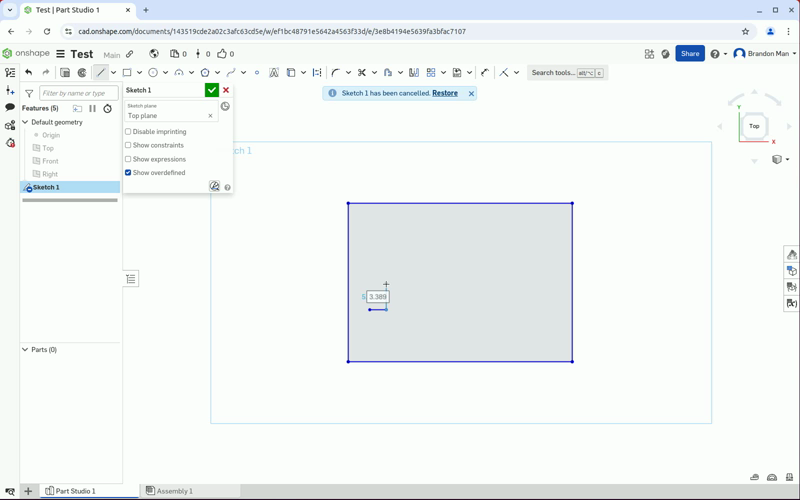
key_up(shift)
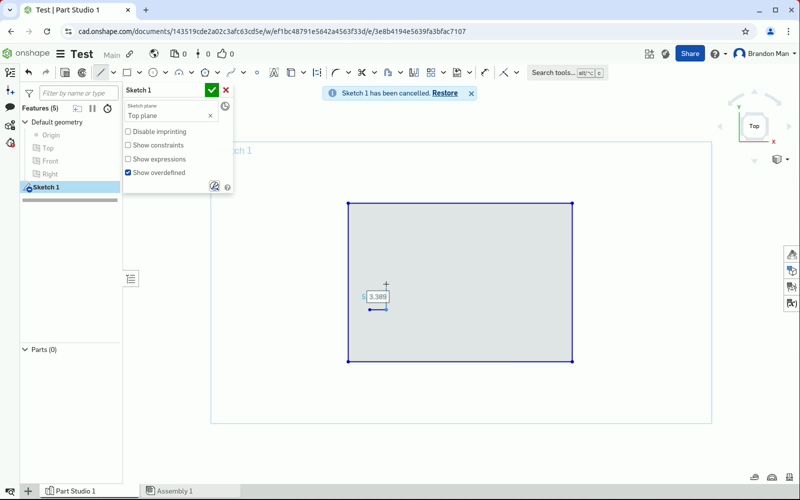
key_down(shift)
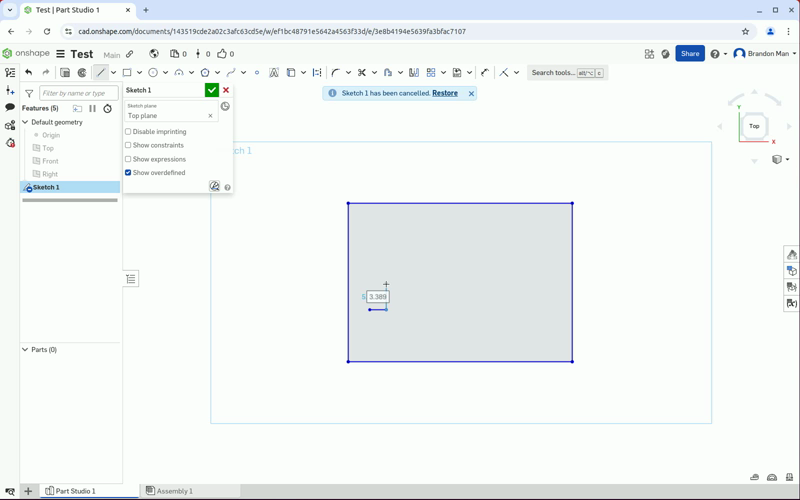
mouse_move(416, 283)
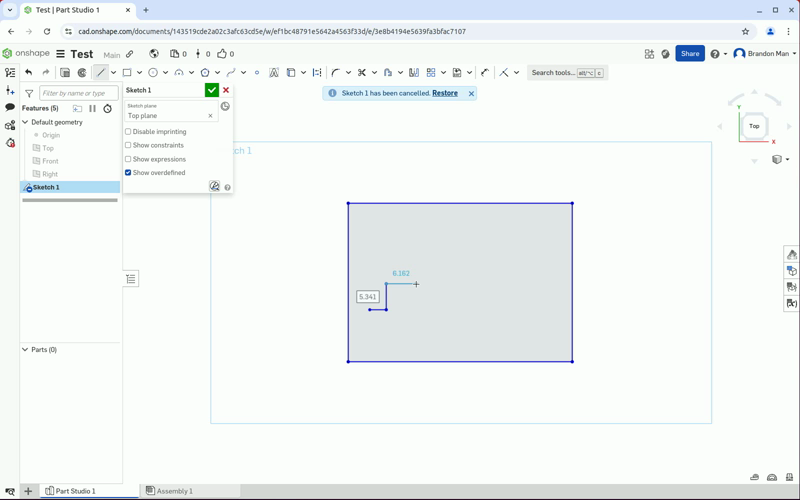
mouse_move(386, 274)
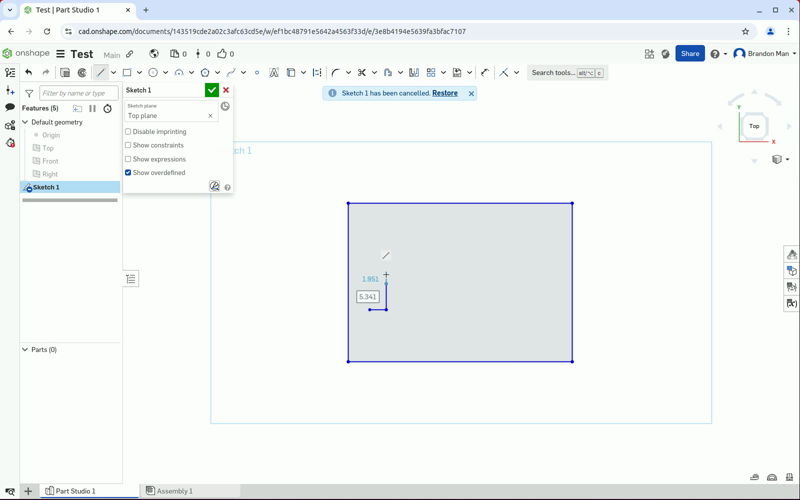
click(386, 274)
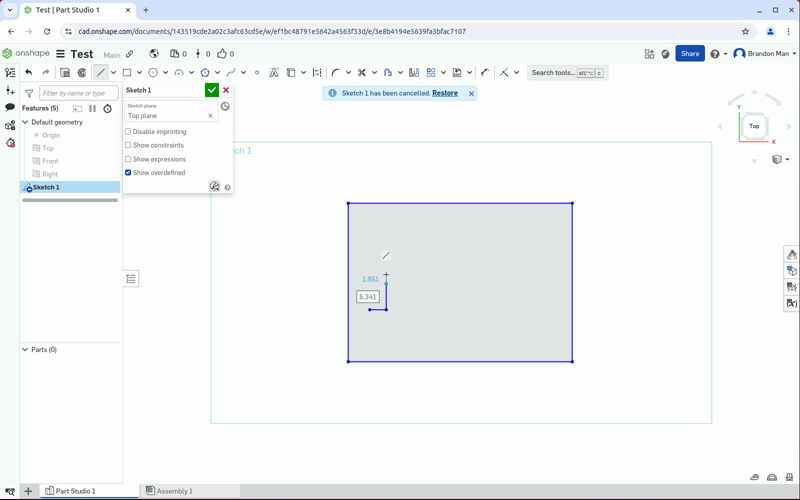
key_up(shift)
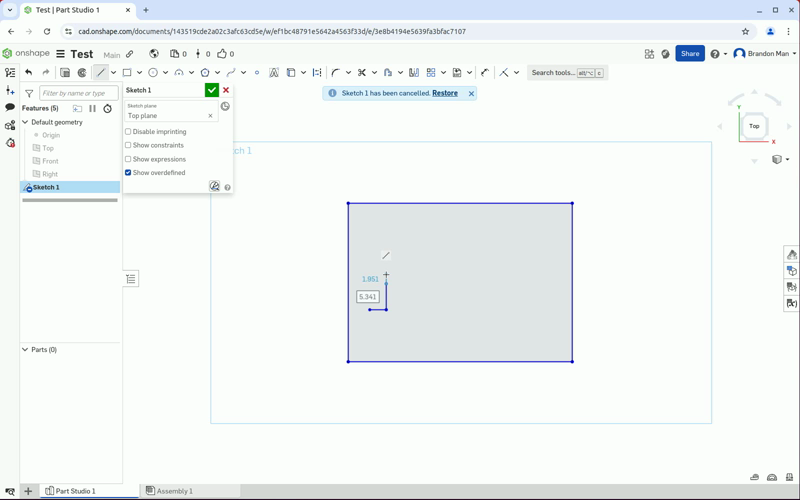
key_down(shift)
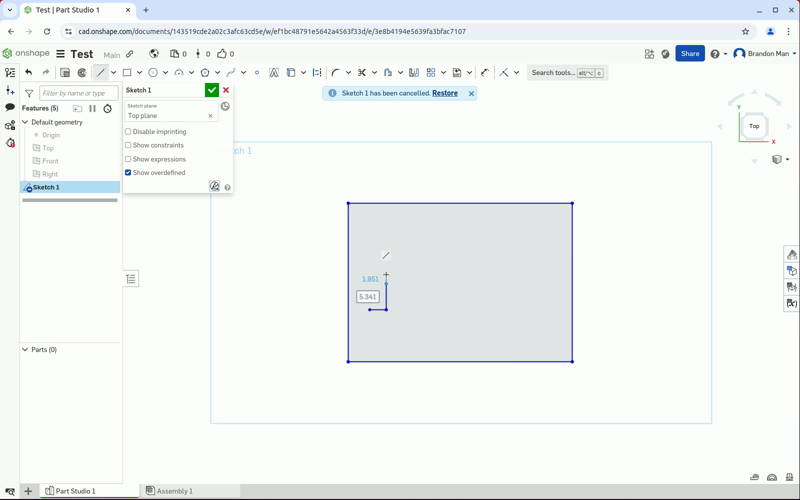
mouse_move(416, 274)
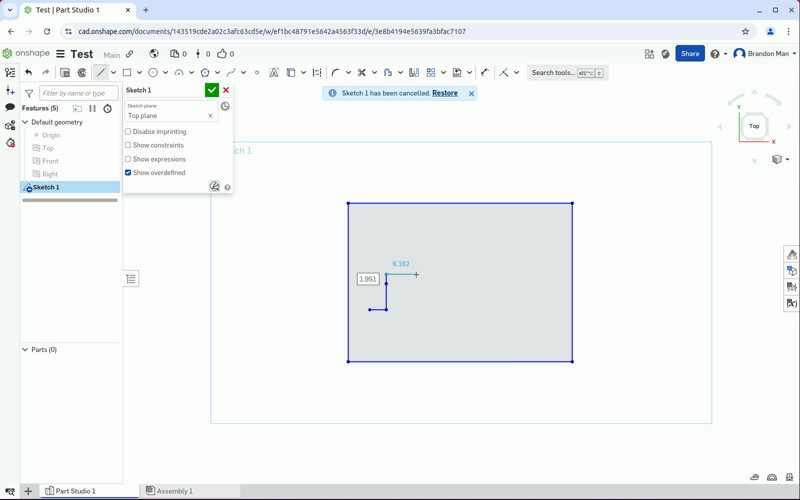
mouse_move(386, 255)
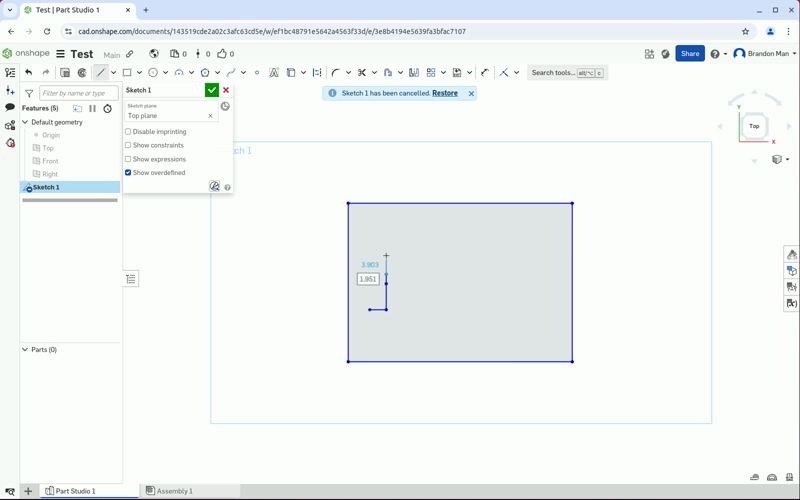
click(386, 255)
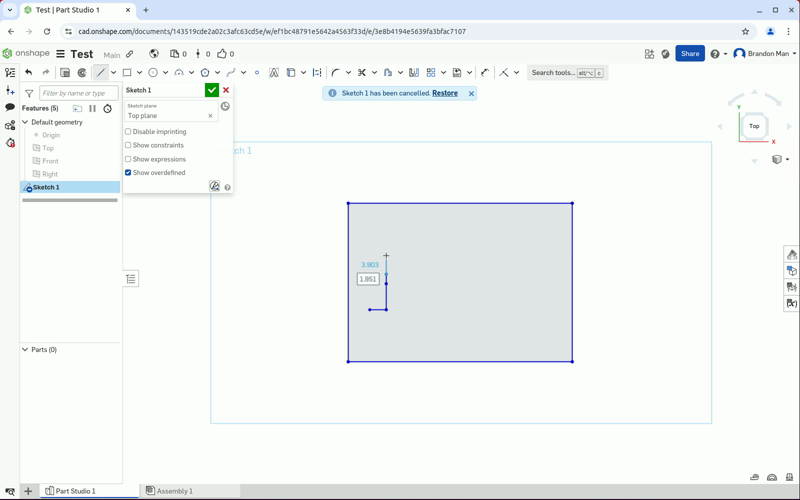
key_up(shift)
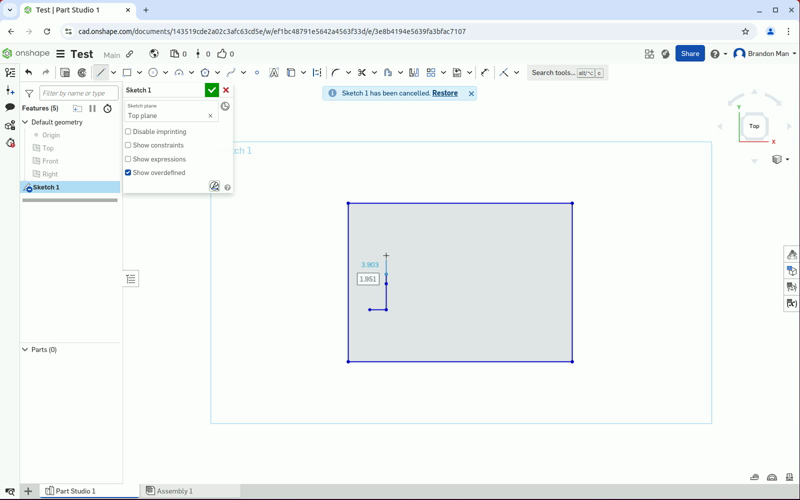
key_down(shift)
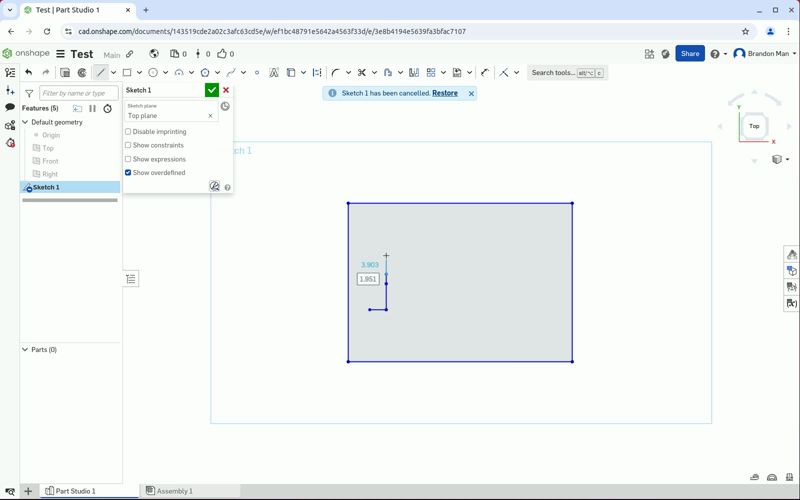
mouse_move(416, 255)
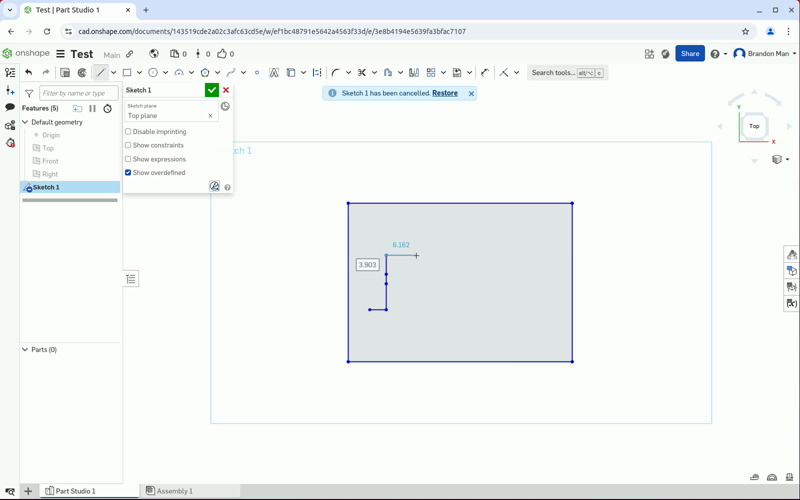
mouse_move(369, 255)
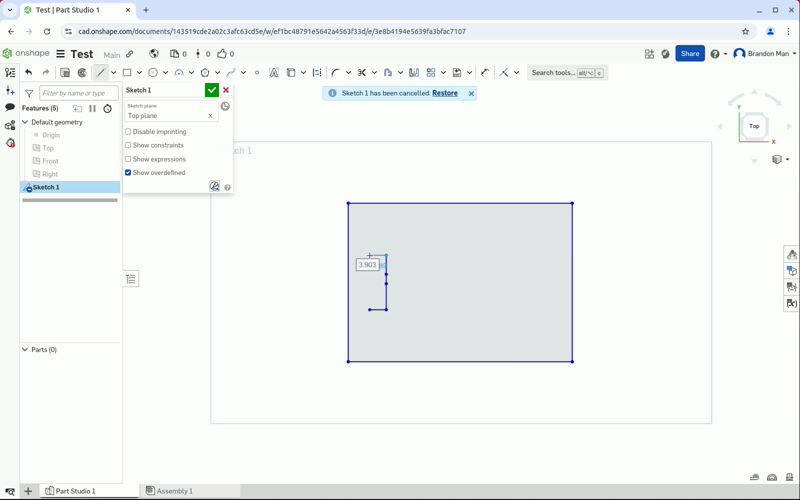
click(369, 255)
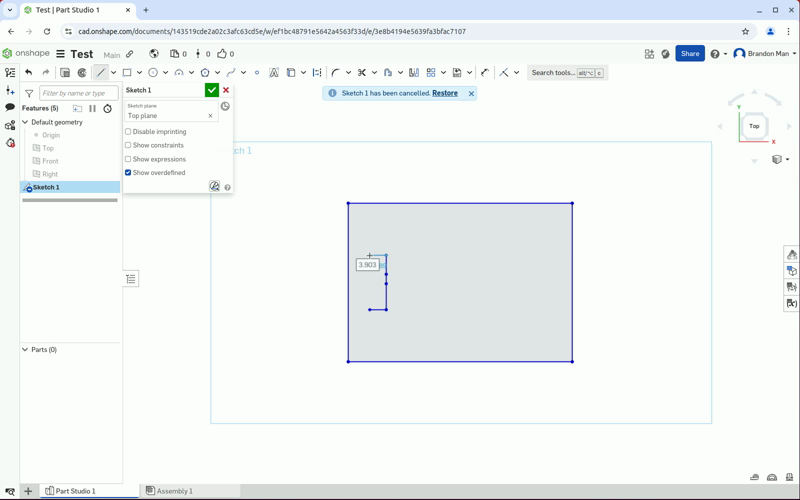
key_up(shift)
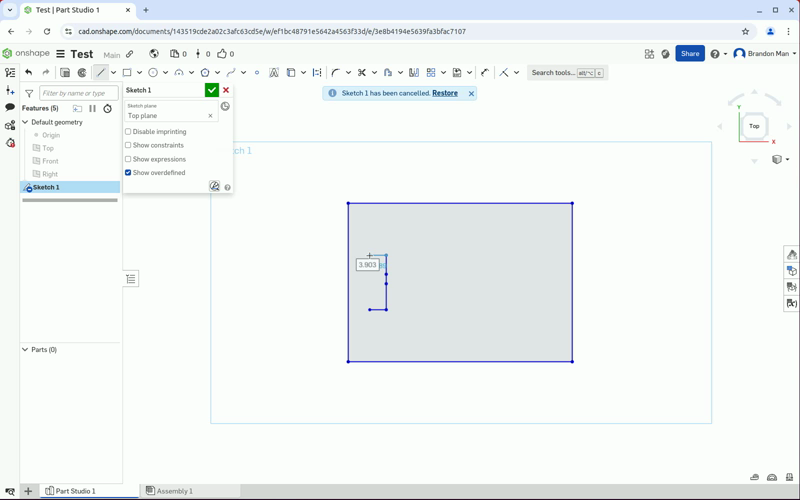
mouse_move(399, 255)
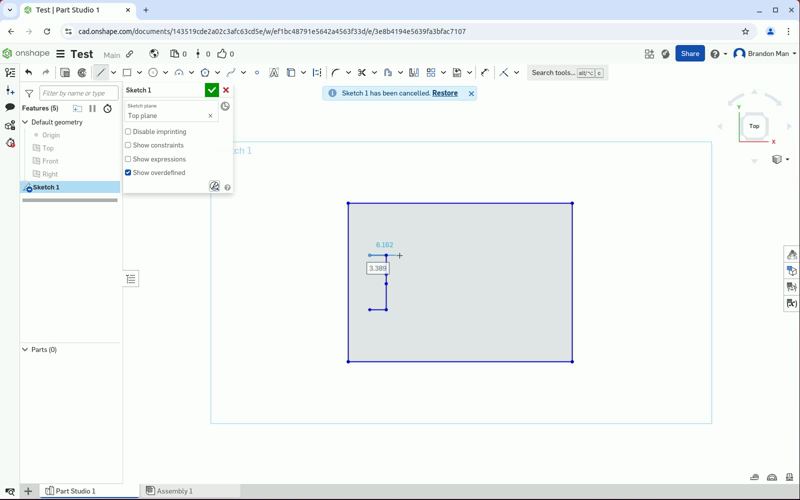
key_down(shift)
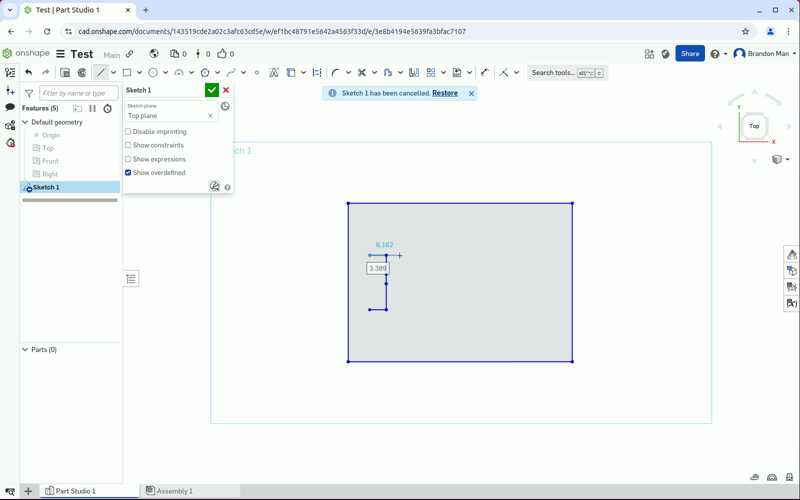
mouse_move(369, 309)
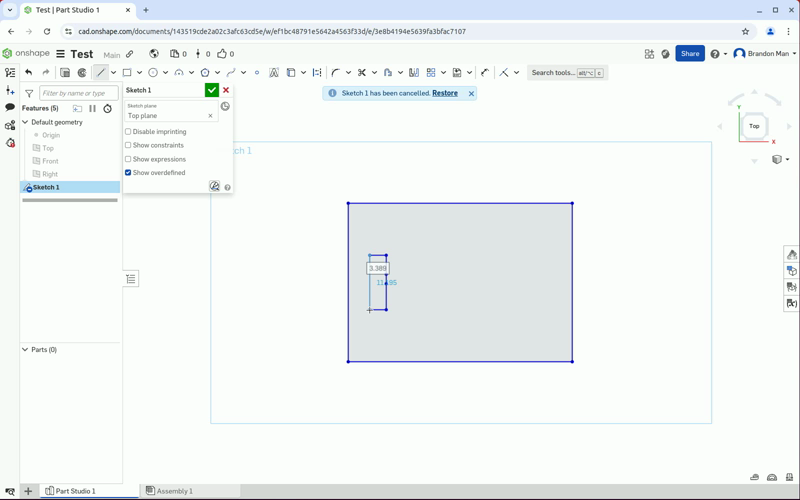
key_up(shift)
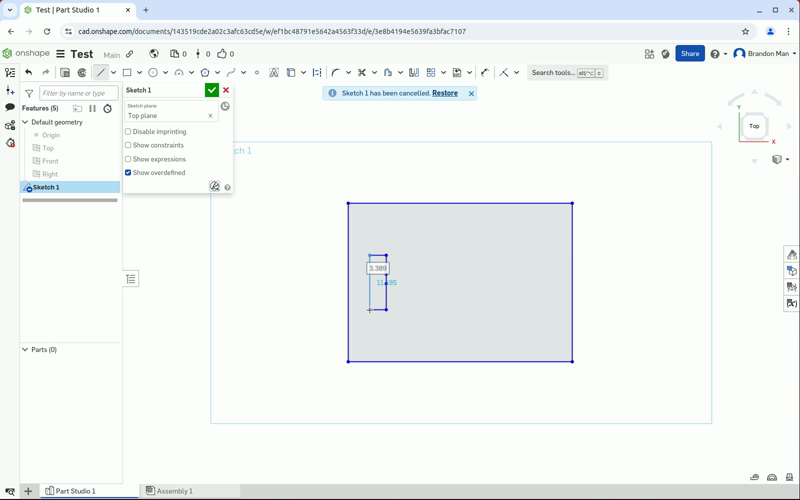
click(369, 309)
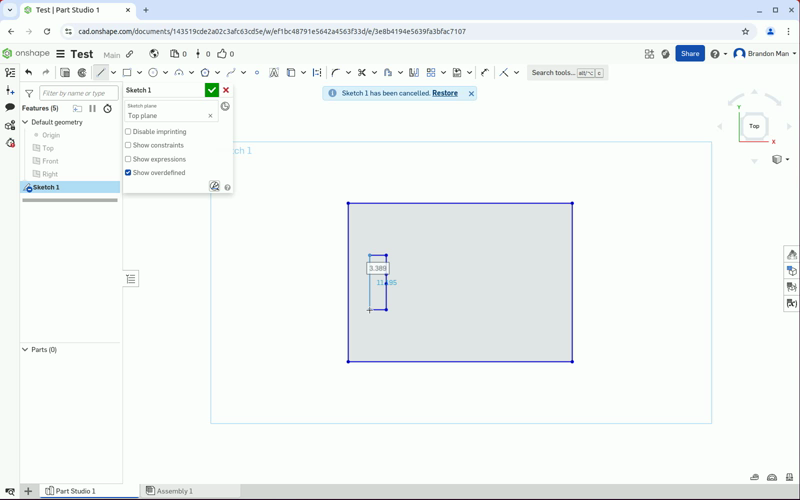
key(esc)
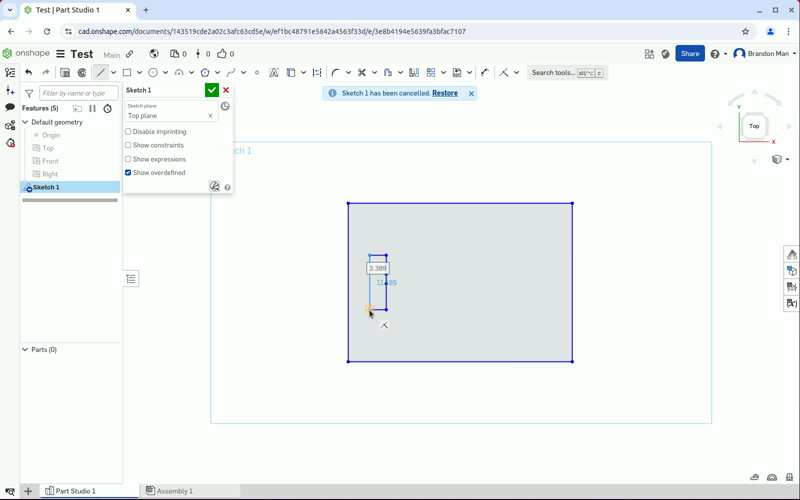
mouse_move(548, 271)
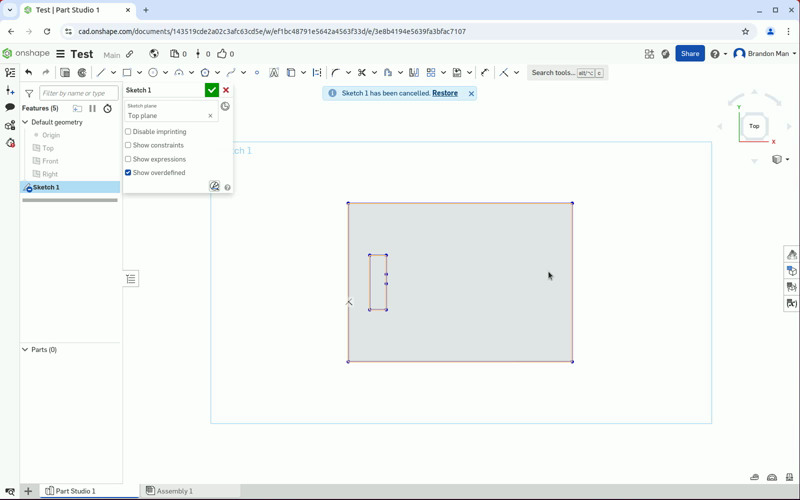
click(548, 271)
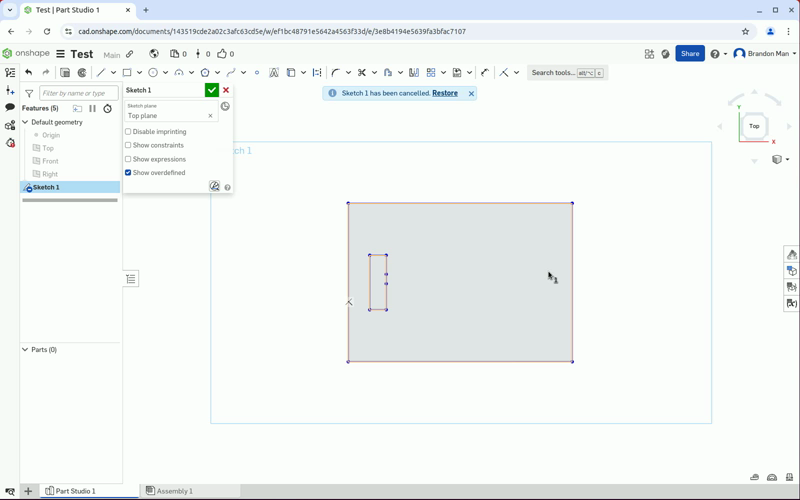
mouse_move(73, 352)
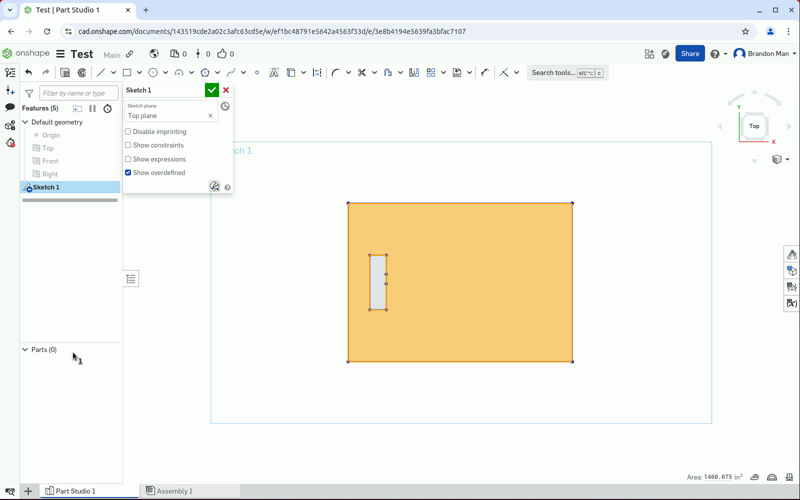
key(shift+y)
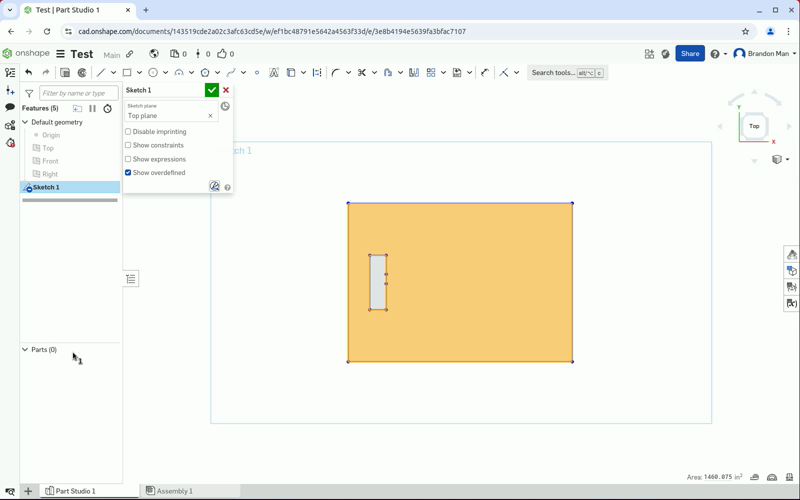
key(shift+e)
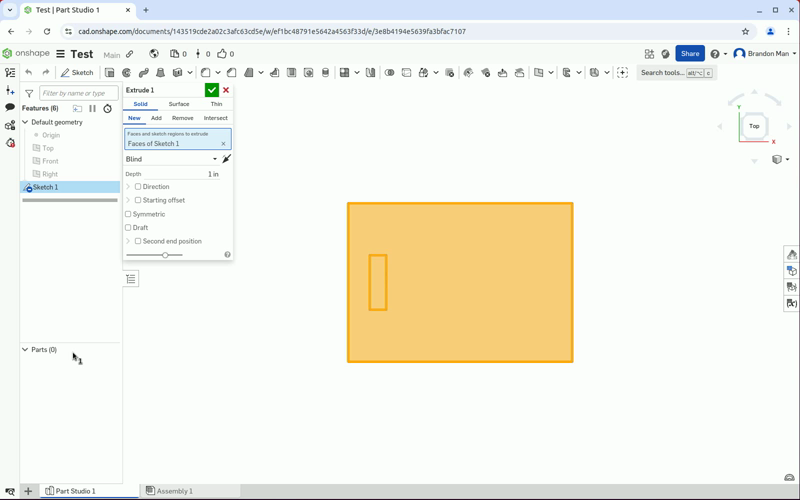
mouse_move(143, 106)
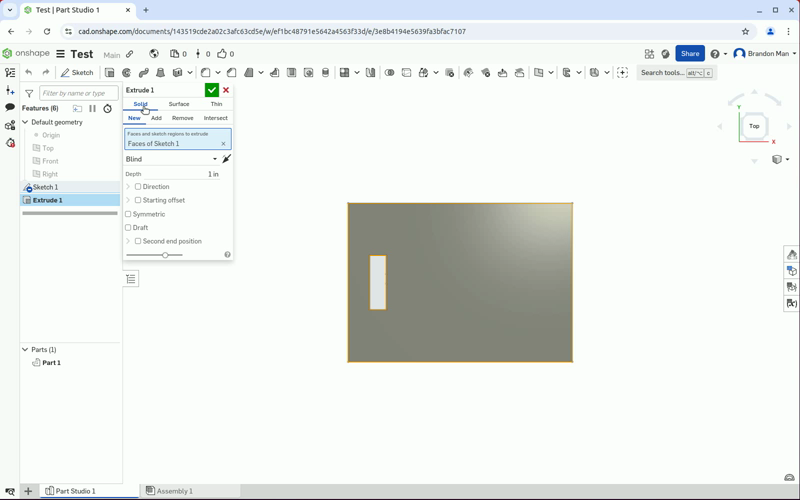
click(143, 106)
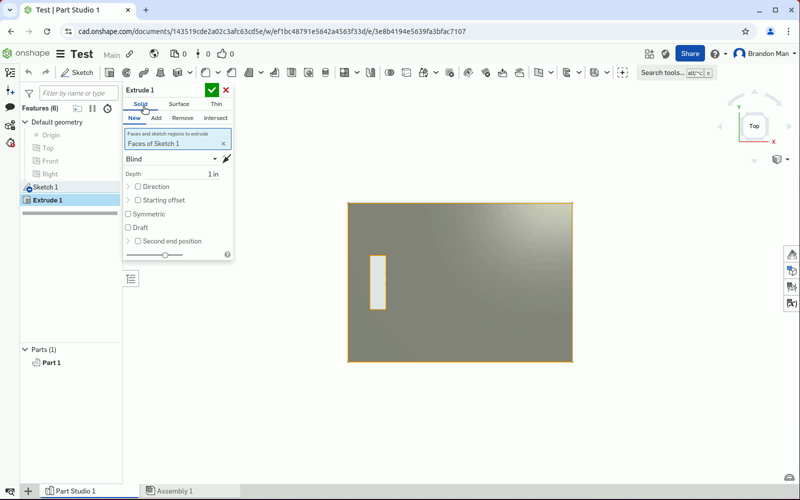
mouse_move(137, 120)
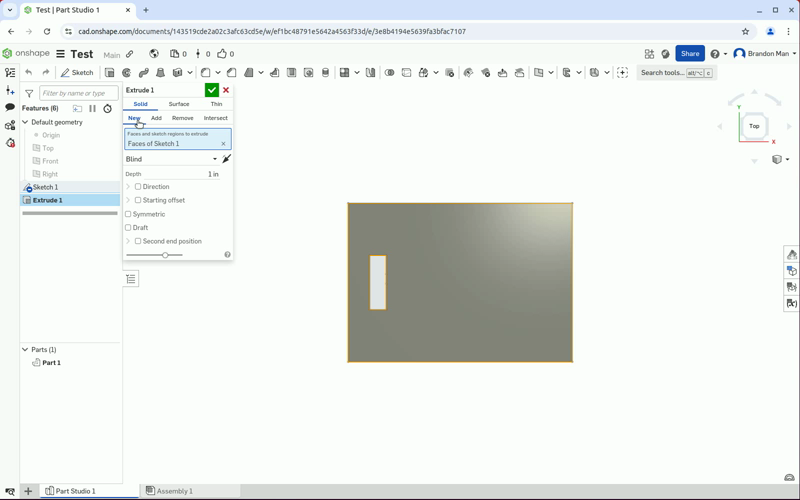
click(137, 120)
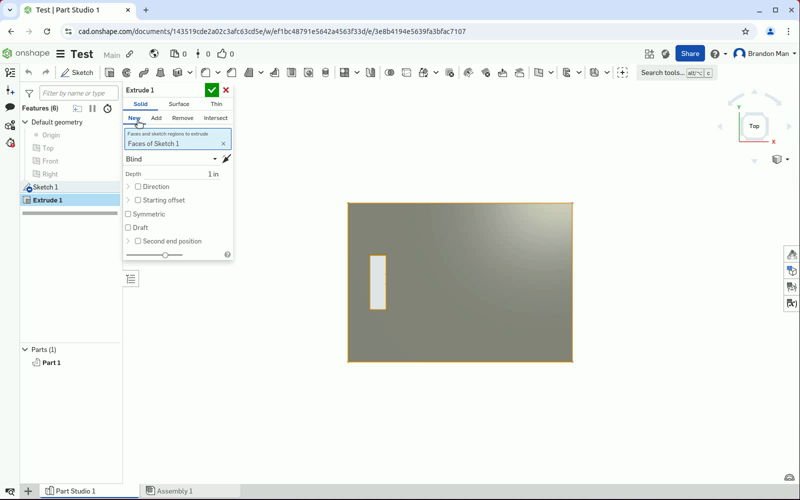
key(tab, 4)
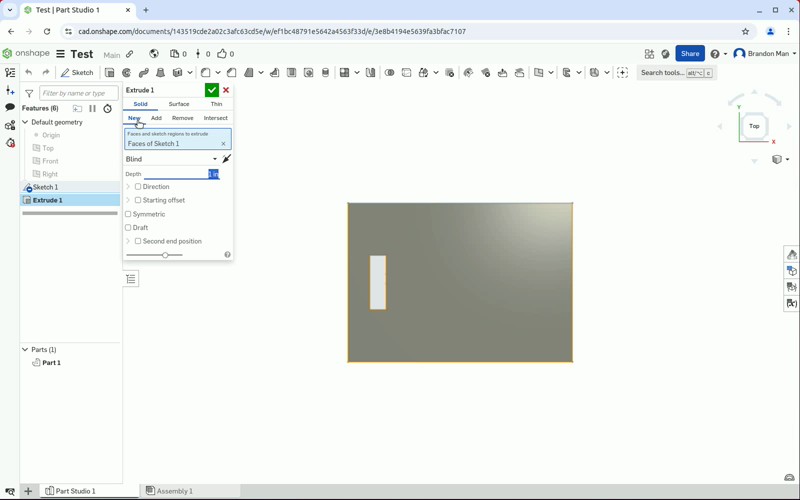
text(9.147)
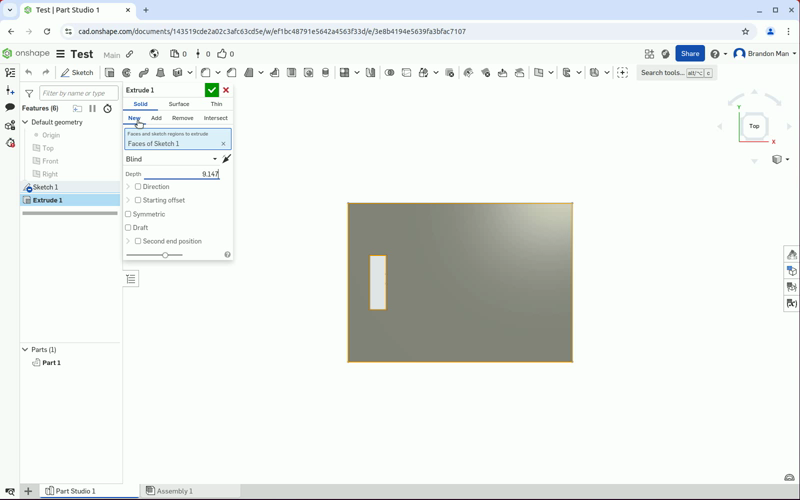
key(enter)
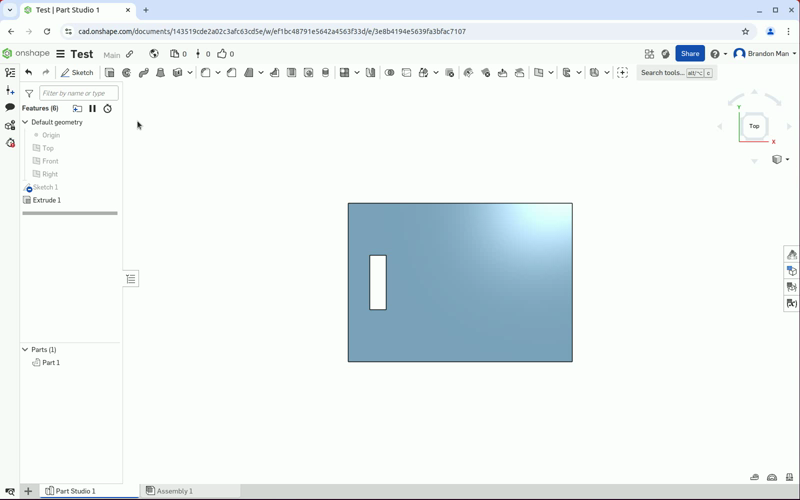
key(shift+h)
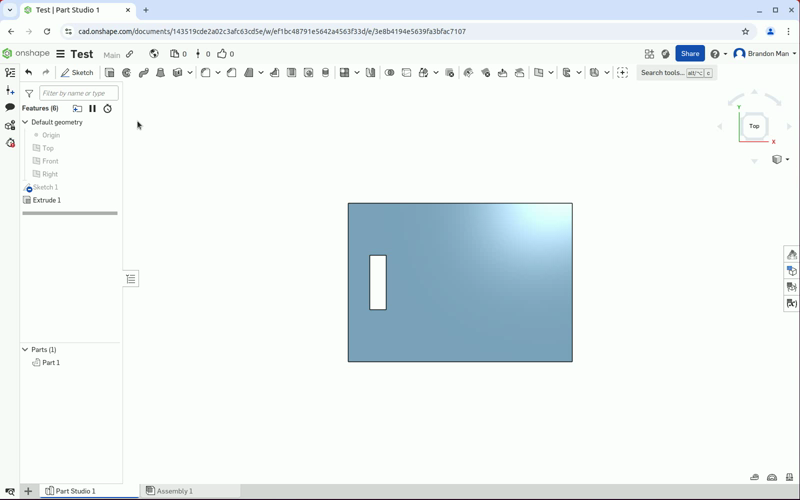
key(shift+h)
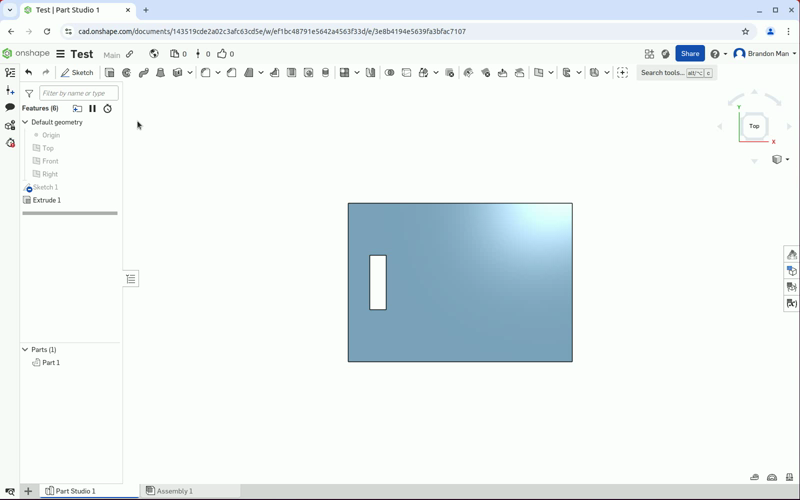
mouse_move(73, 189)
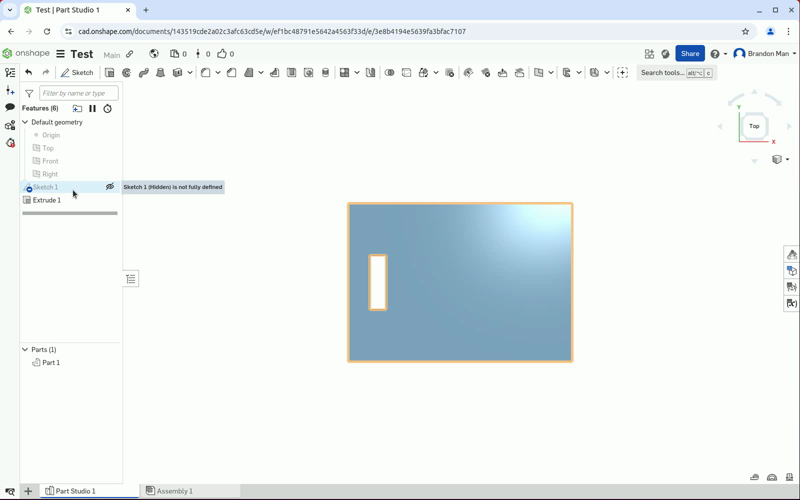
click(73, 189)
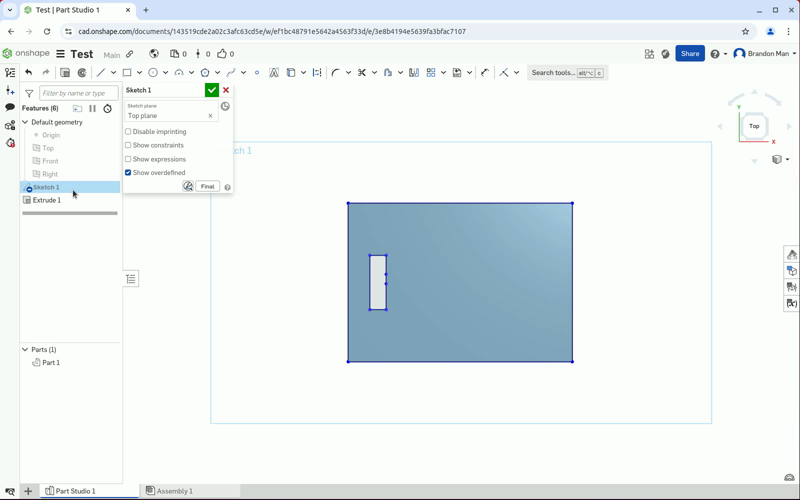
mouse_move(229, 92)
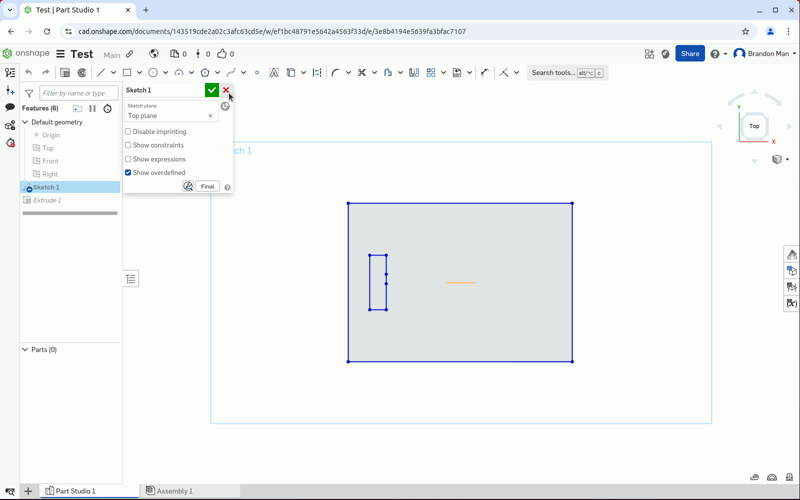
click(229, 92)
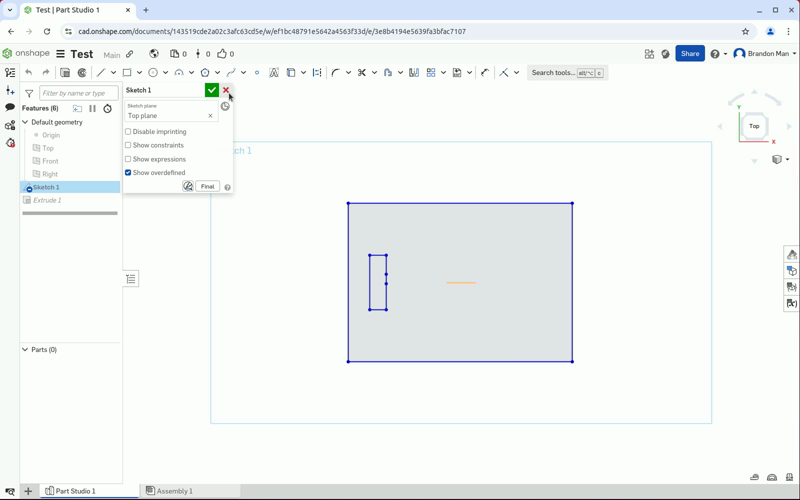
key(shift+s)
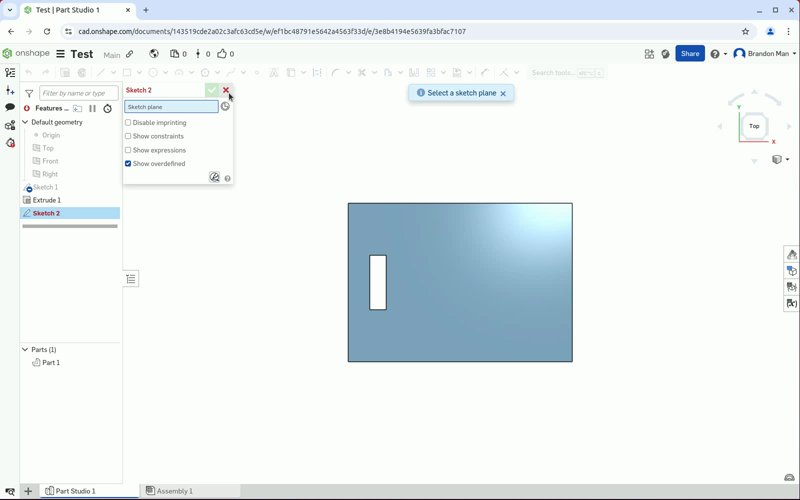
mouse_move(73, 150)
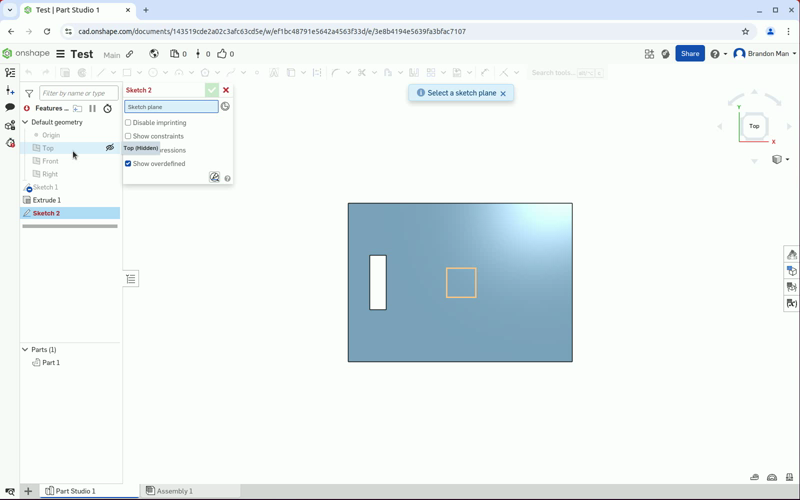
click(73, 150)
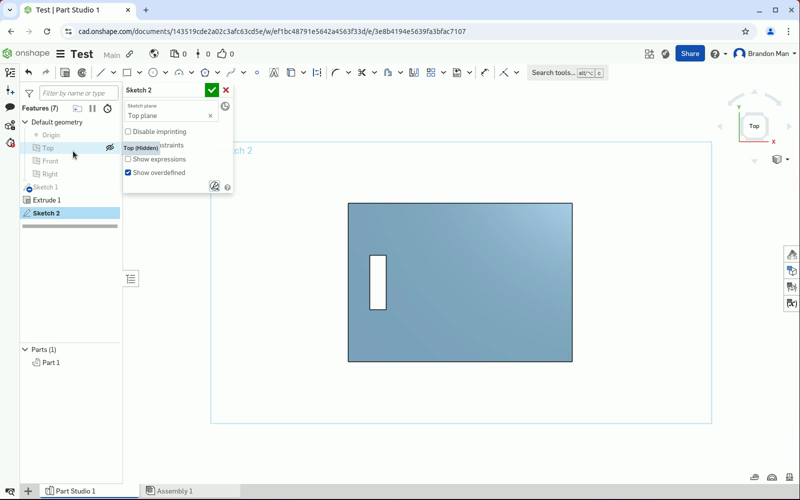
mouse_move(73, 352)
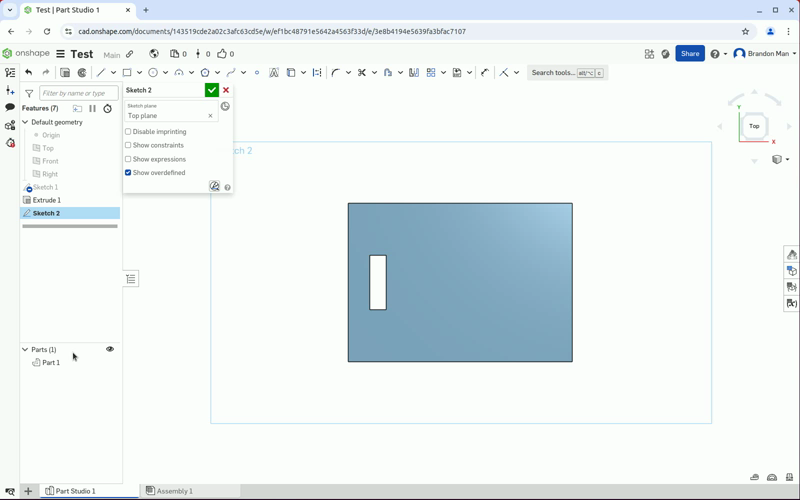
key(y)
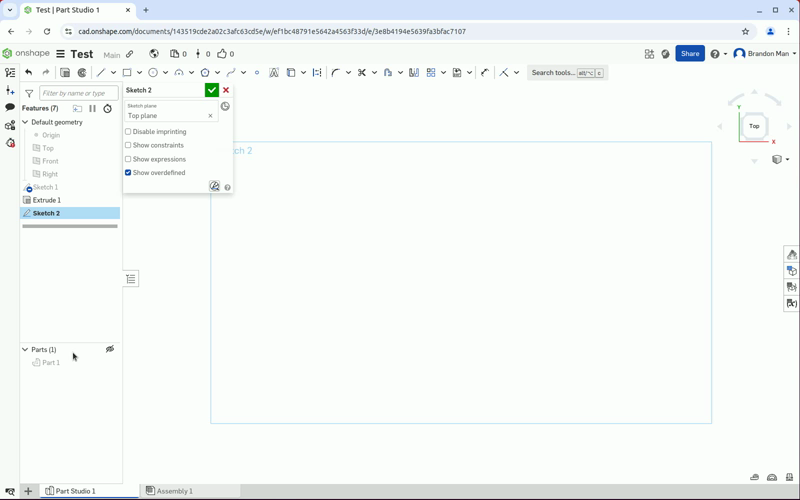
key(l)
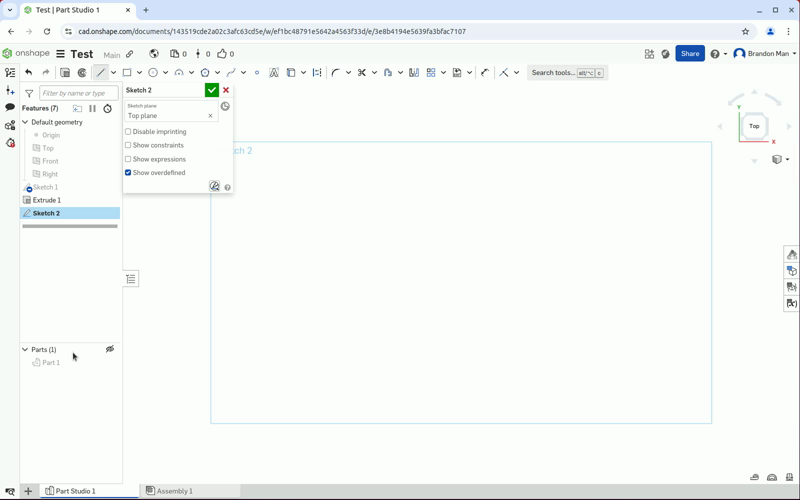
key_down(shift)
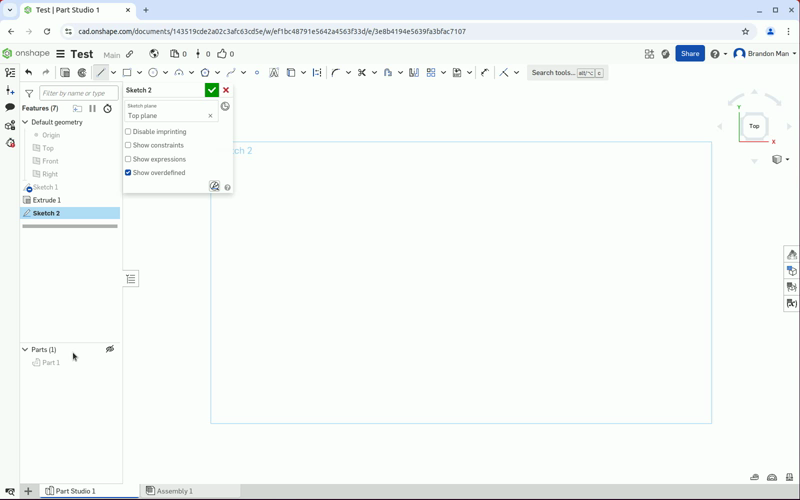
mouse_move(355, 354)
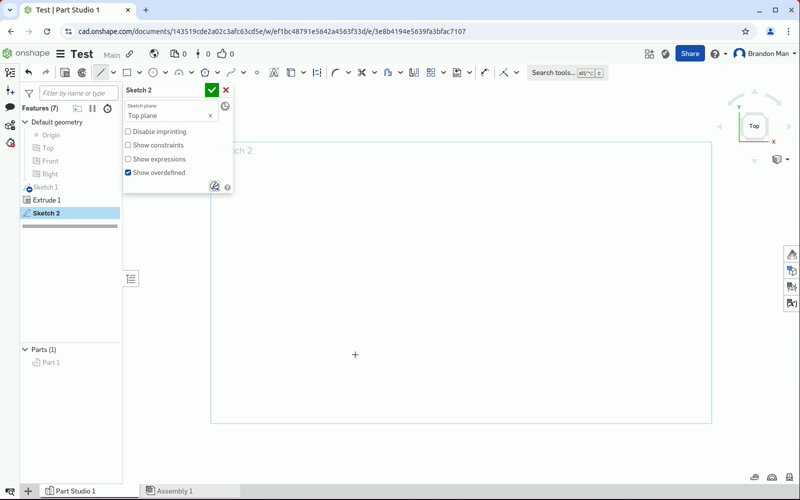
click(355, 354)
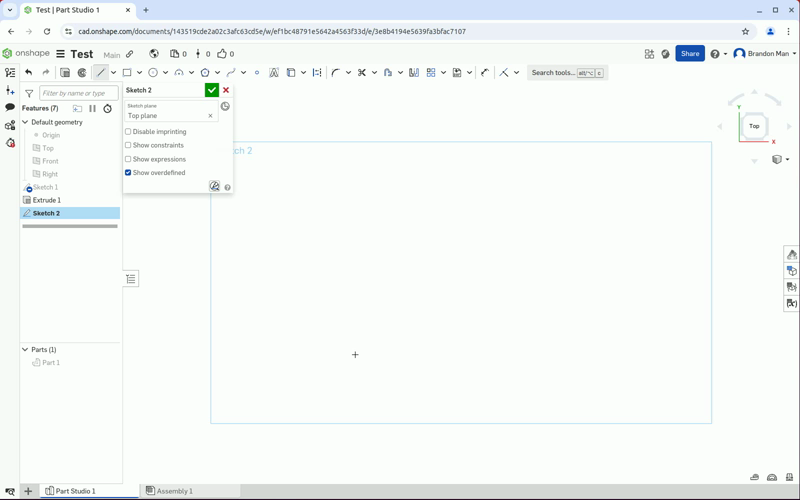
key_up(shift)
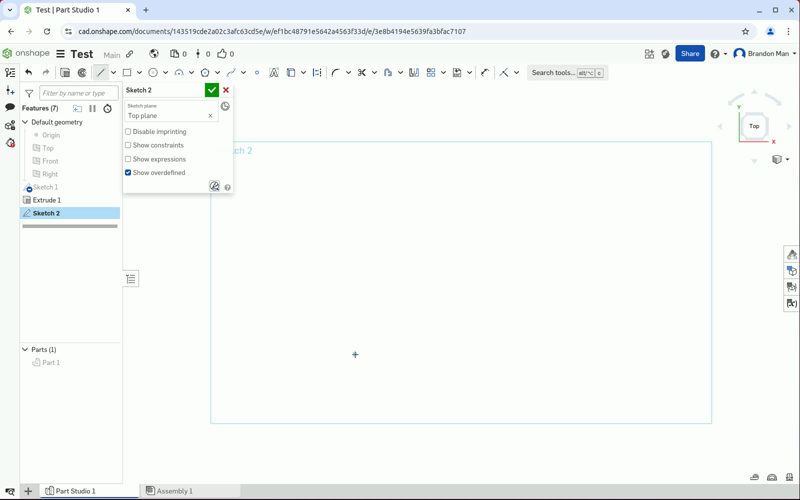
key_down(shift)
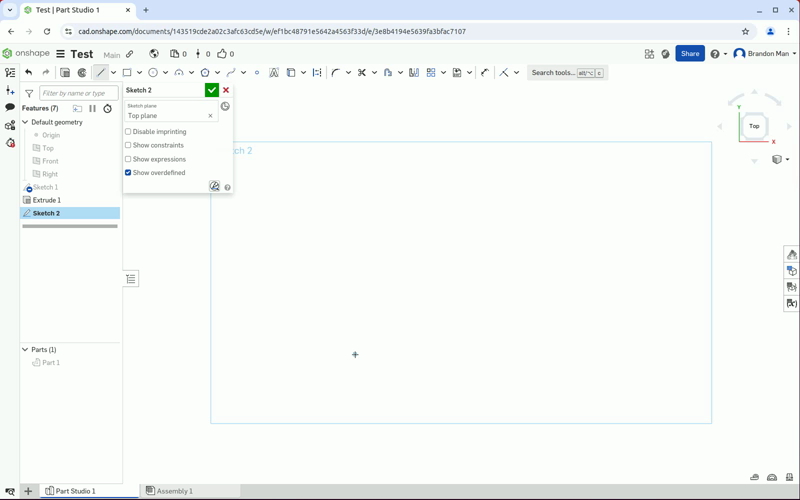
mouse_move(564, 354)
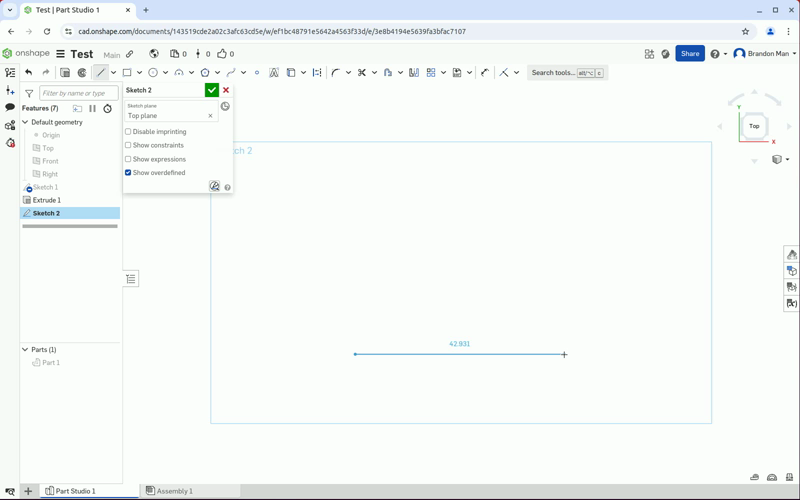
click(564, 354)
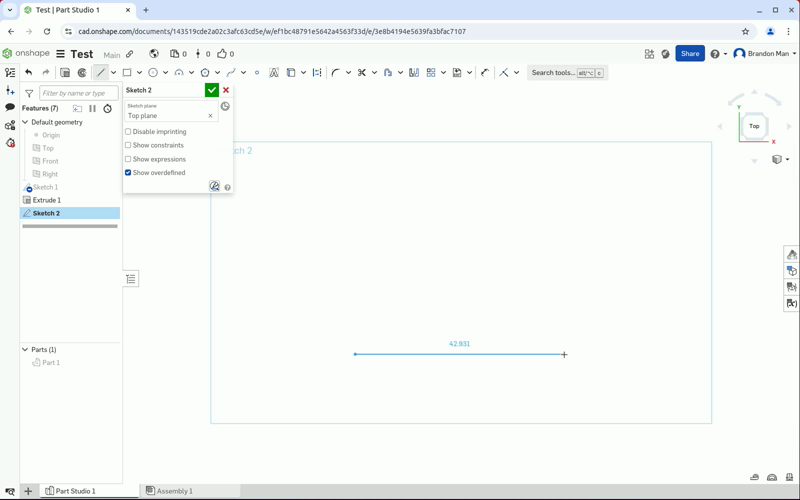
key_up(shift)
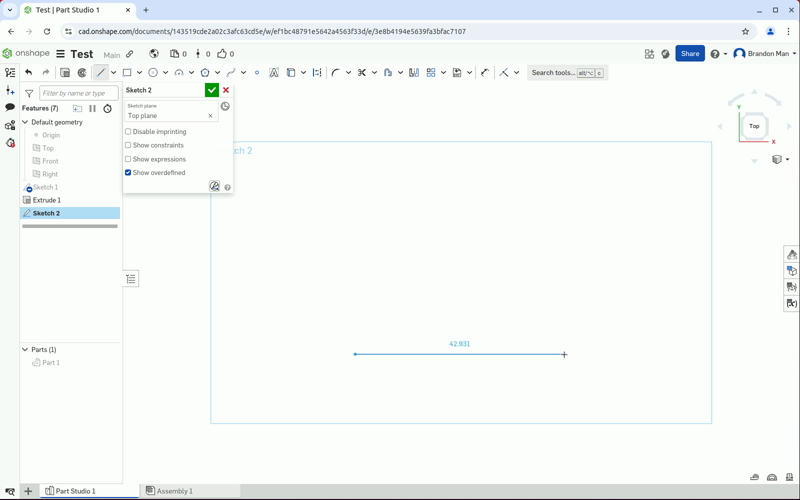
key_down(shift)
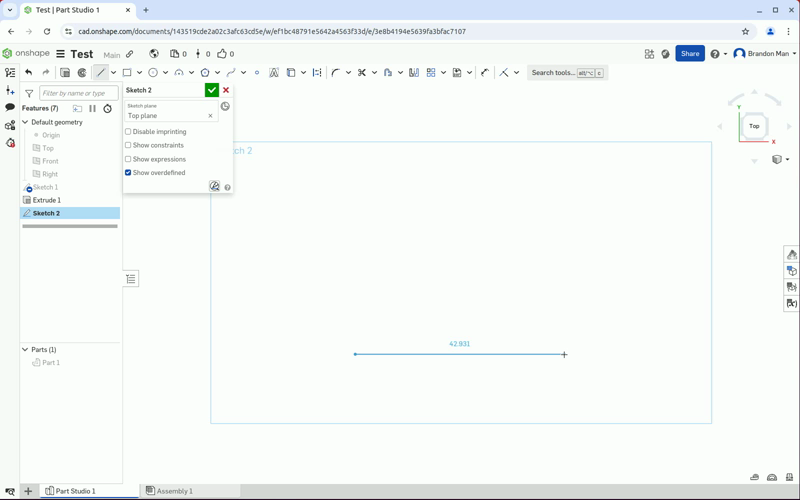
mouse_move(564, 211)
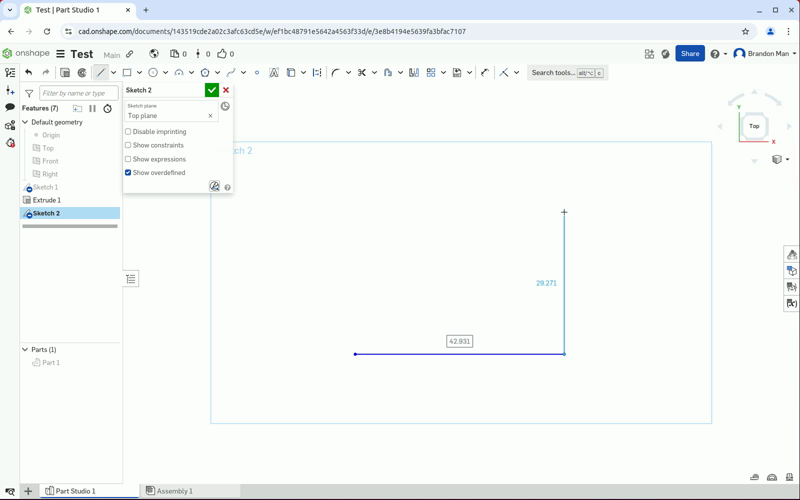
click(564, 211)
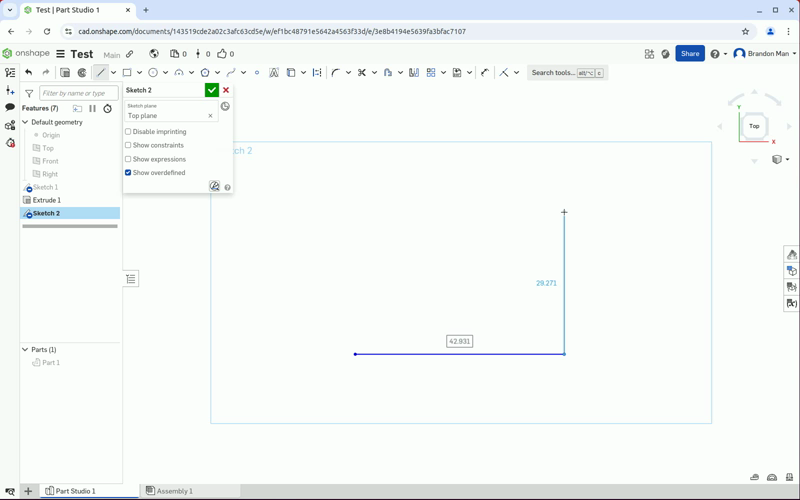
key_up(shift)
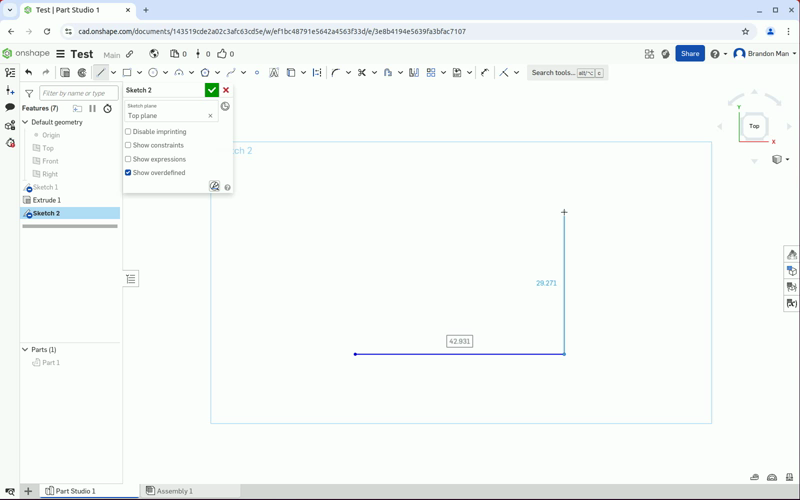
key_down(shift)
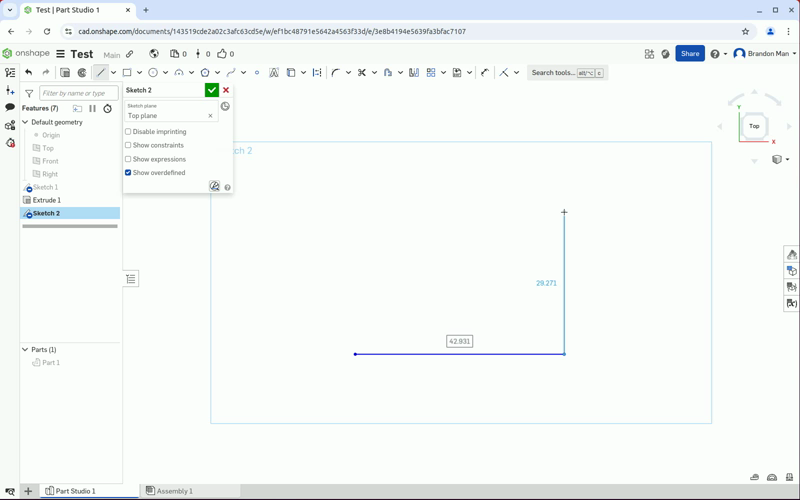
mouse_move(355, 211)
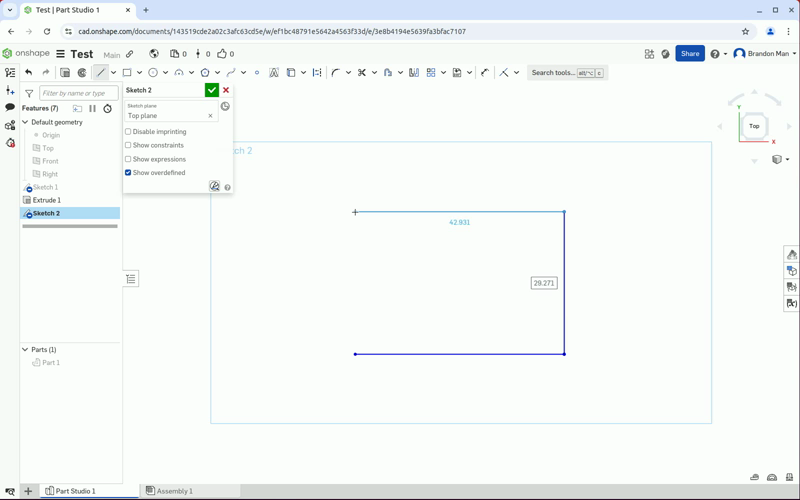
click(355, 211)
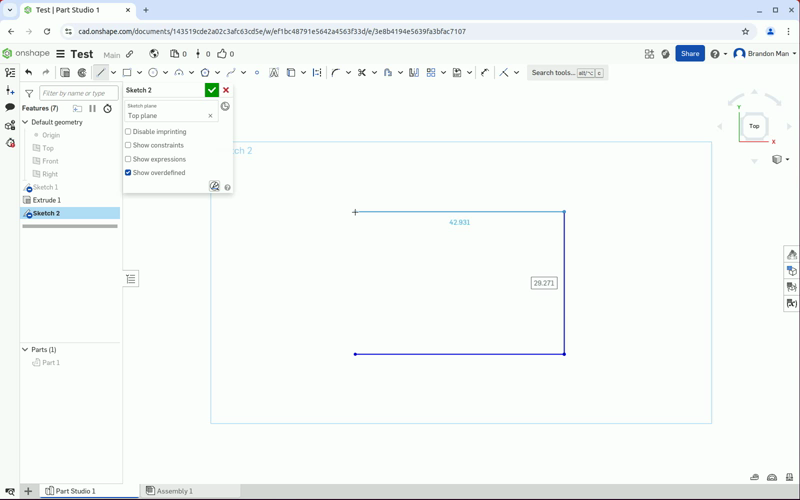
key_up(shift)
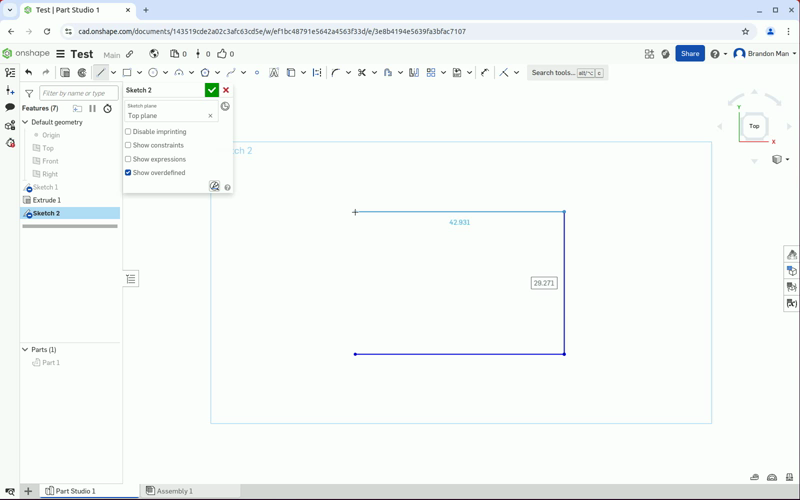
key_down(shift)
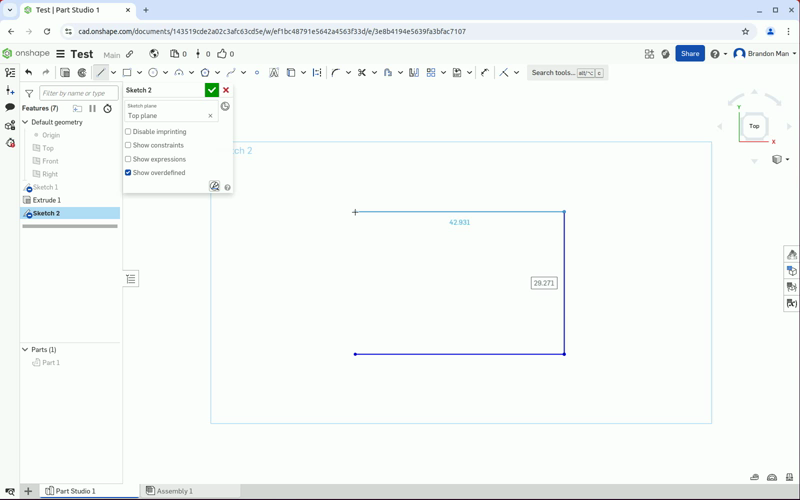
mouse_move(355, 354)
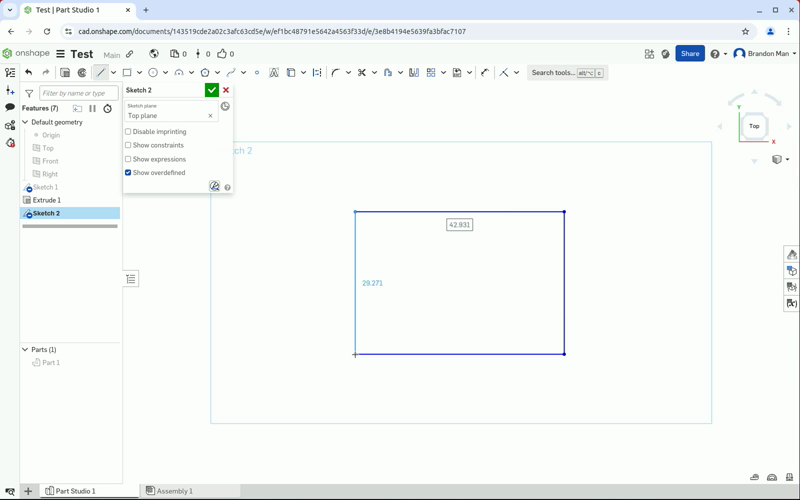
key_up(shift)
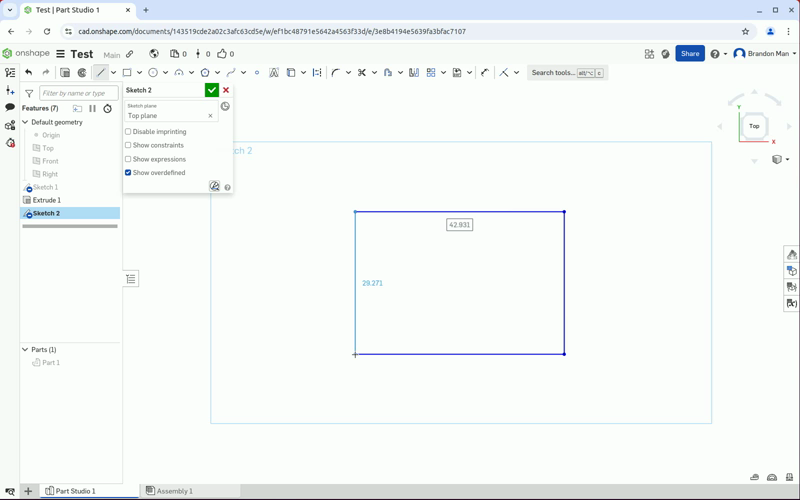
click(355, 354)
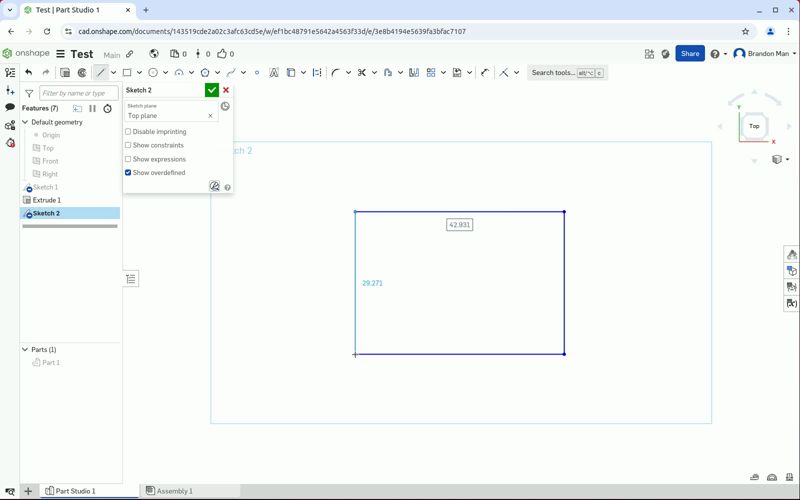
key(esc)
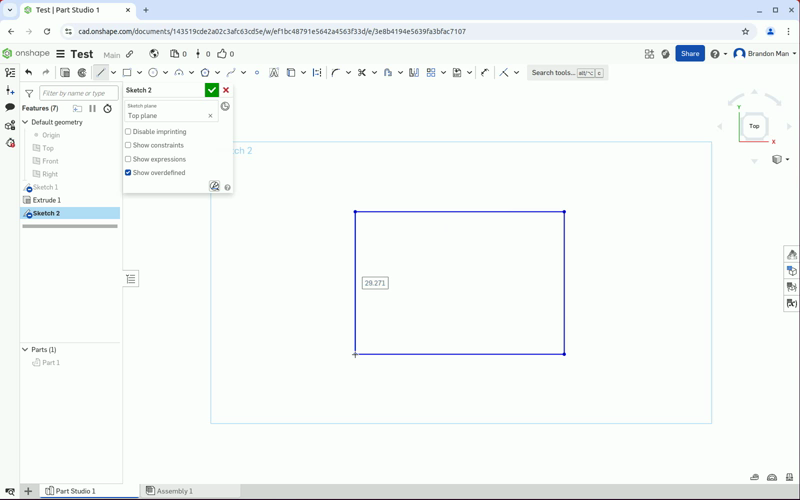
mouse_move(471, 330)
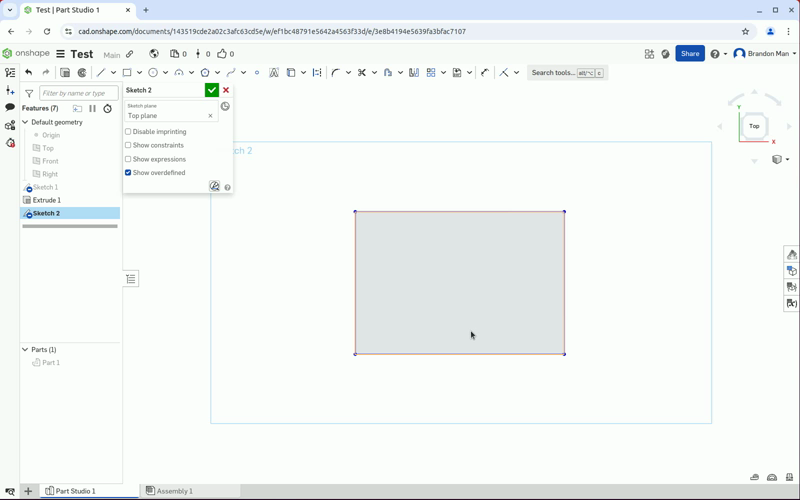
click(471, 330)
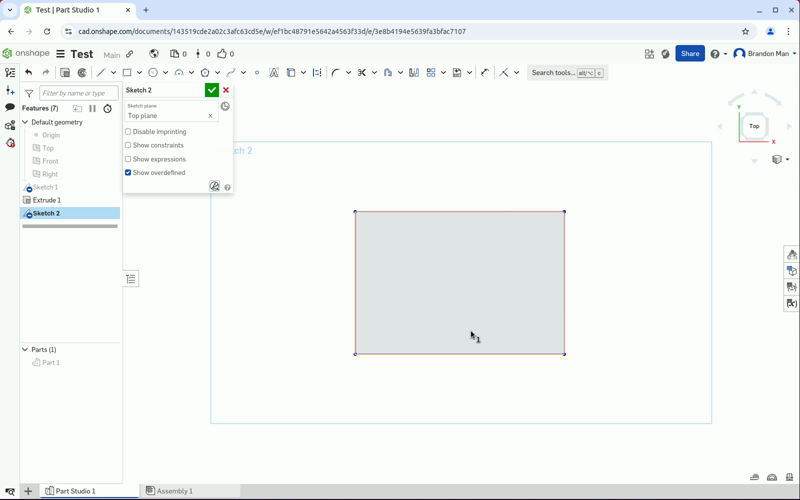
mouse_move(73, 352)
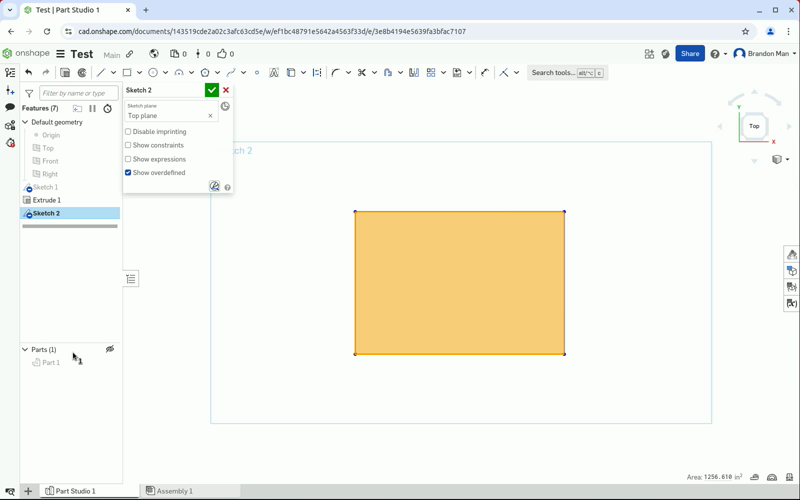
key(shift+y)
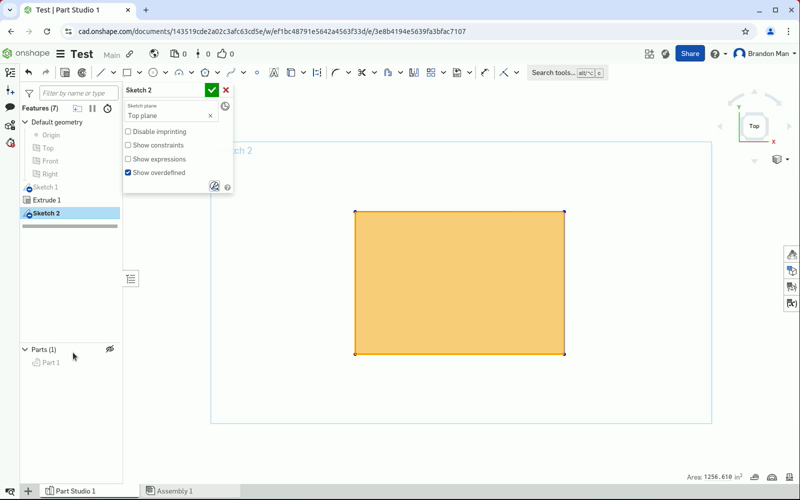
key(shift+e)
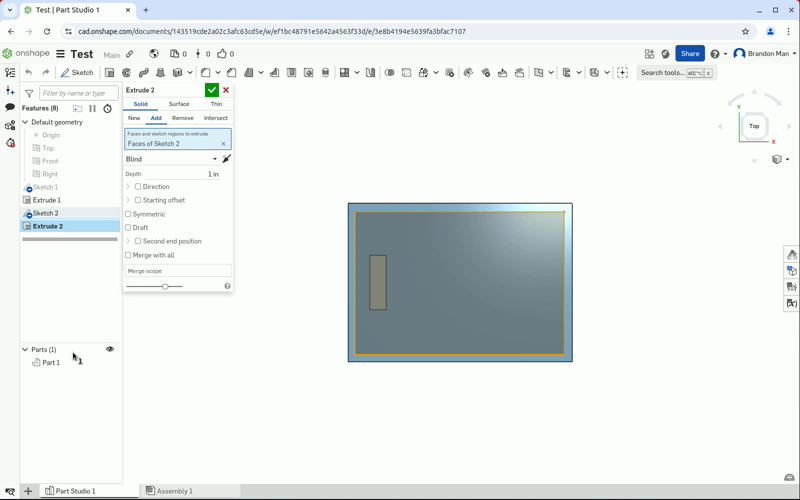
mouse_move(143, 106)
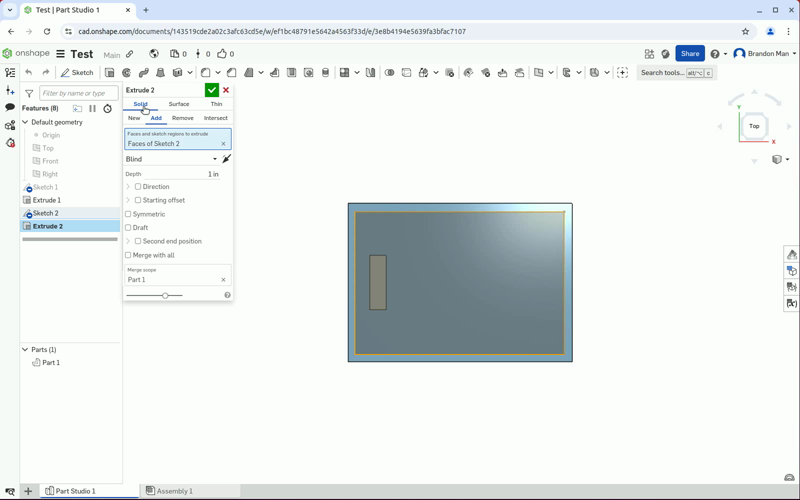
click(143, 106)
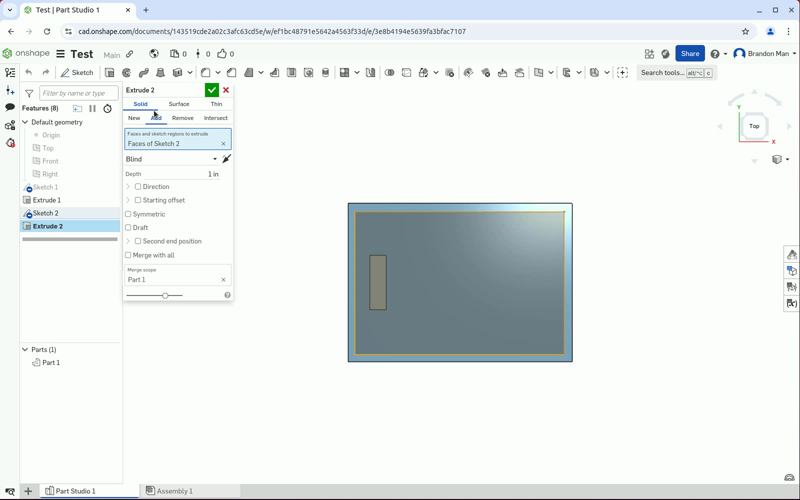
mouse_move(186, 120)
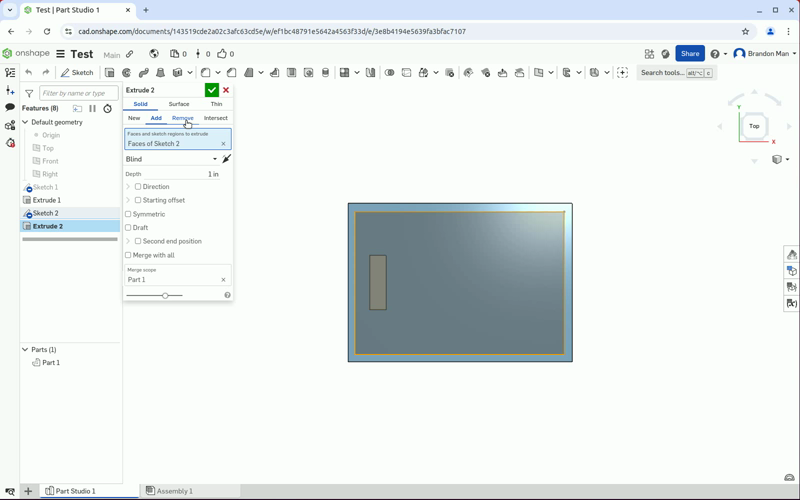
click(186, 120)
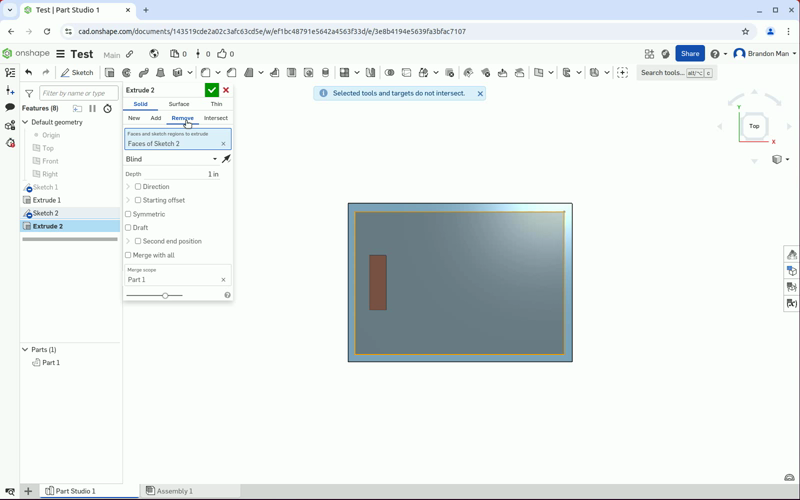
key(tab, 4)
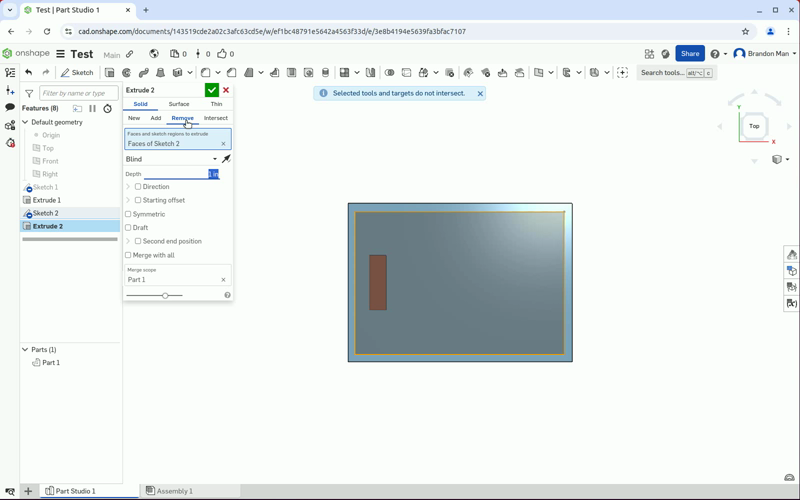
text(-8.906)
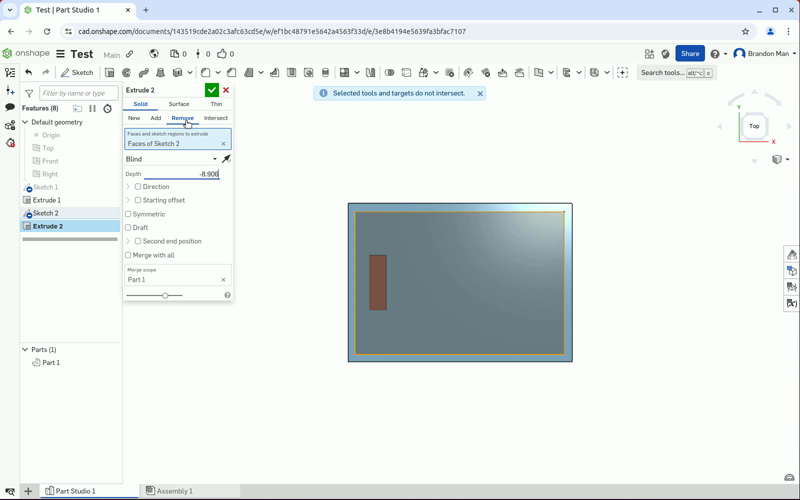
key(tab, 6)
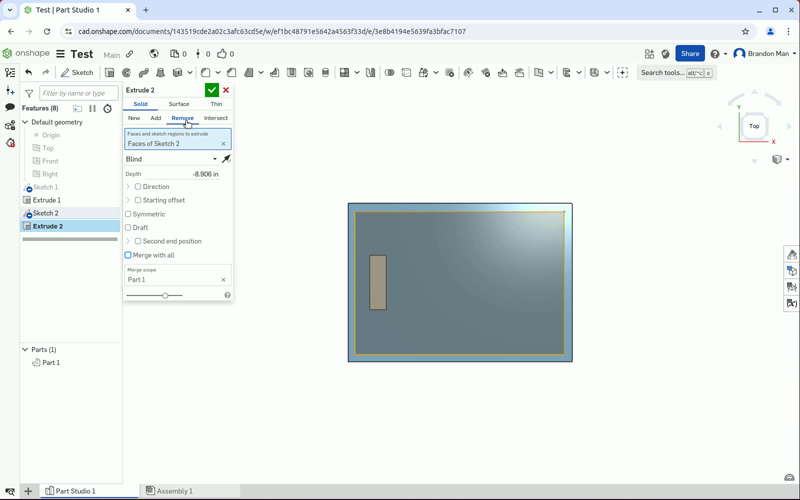
key(space)
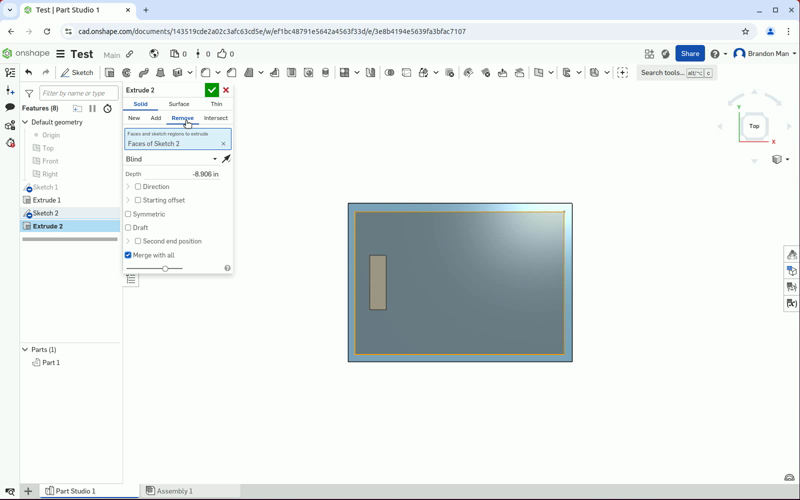
key(enter)
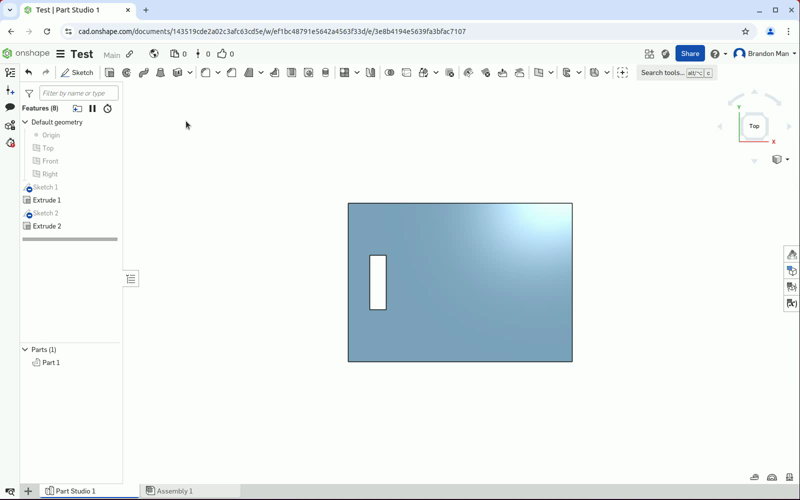
key(shift+h)
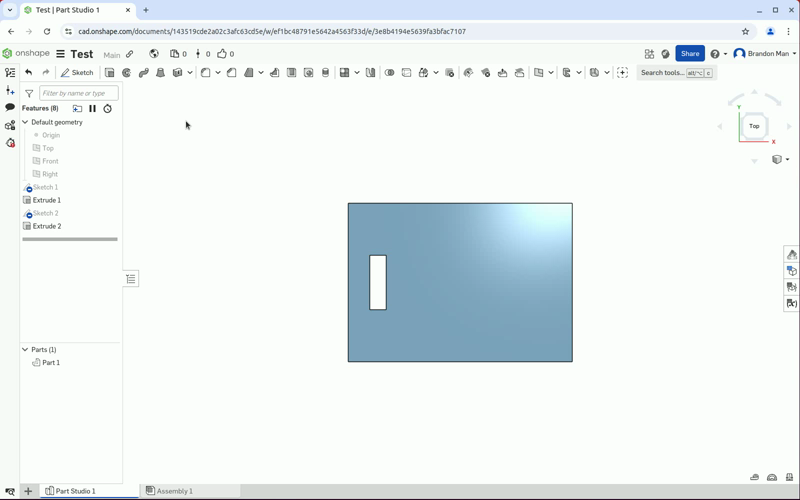
key(shift+h)
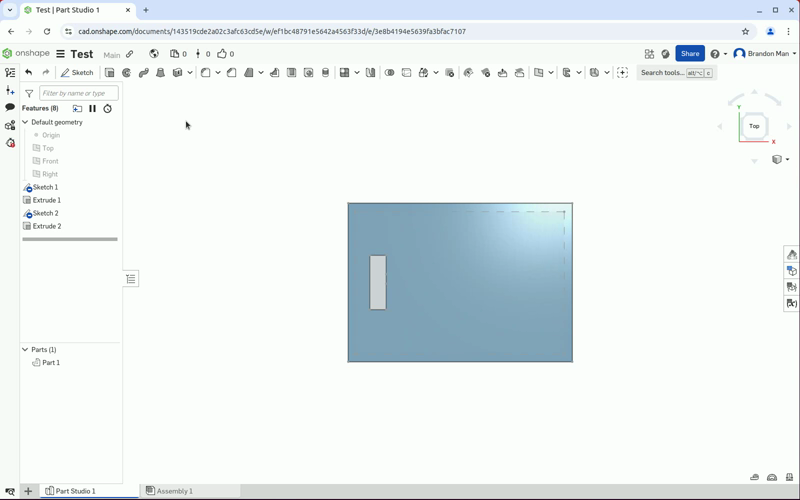
key(shift+7)
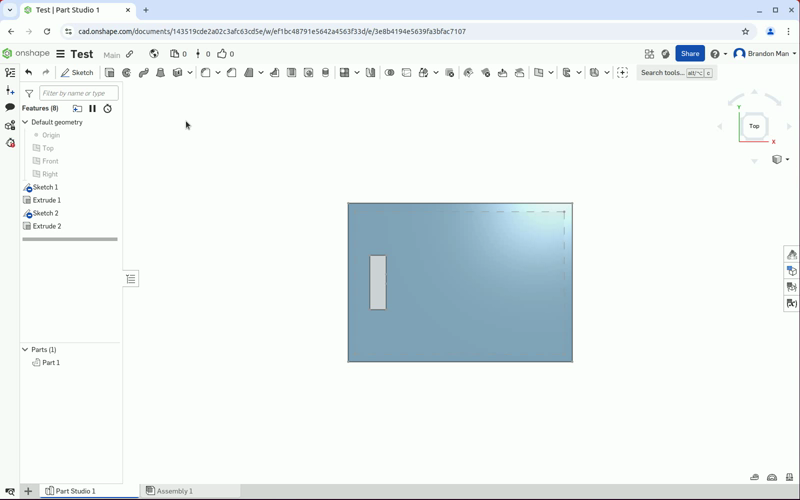
key(up, 3)
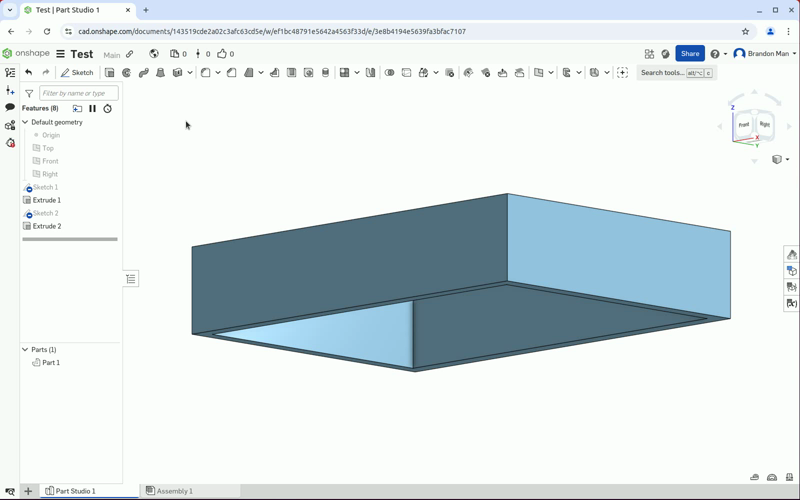
key(left, 3)
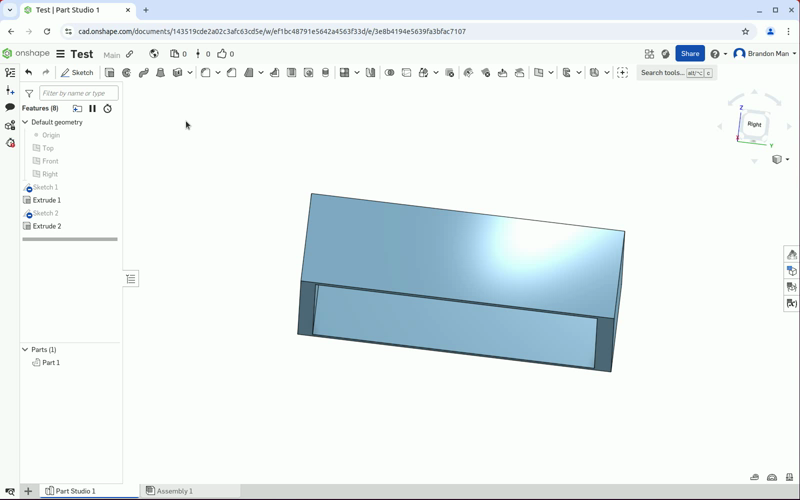
key(right, 3)
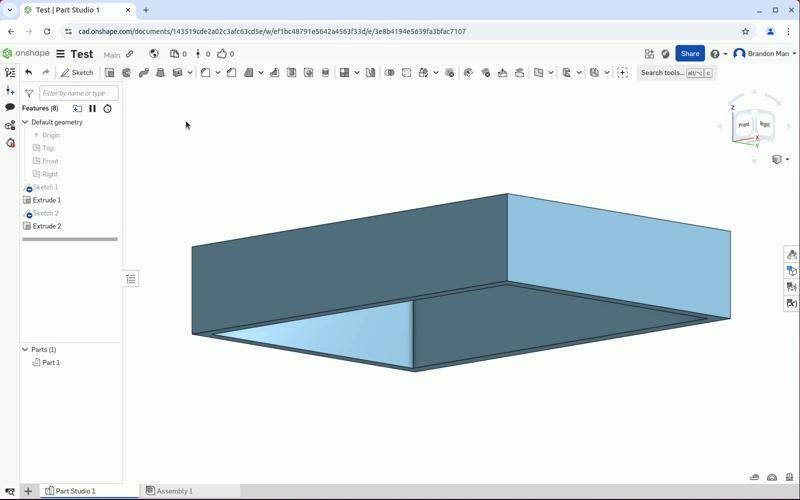
key(down, 3)
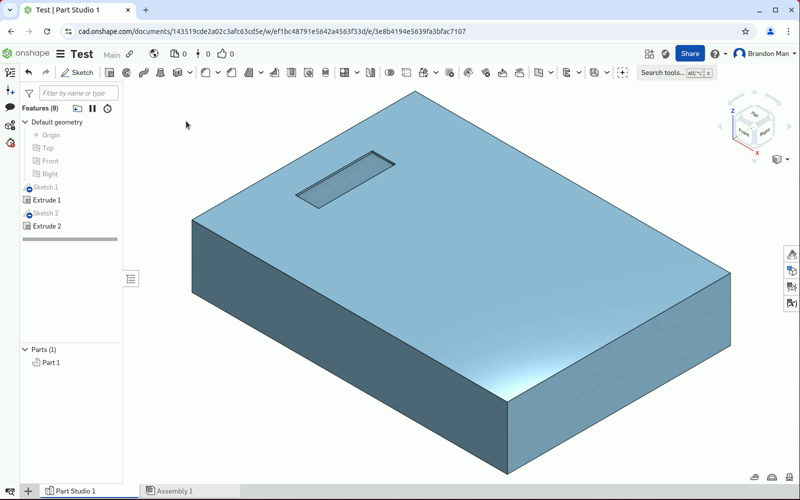
mouse_move(73, 189)
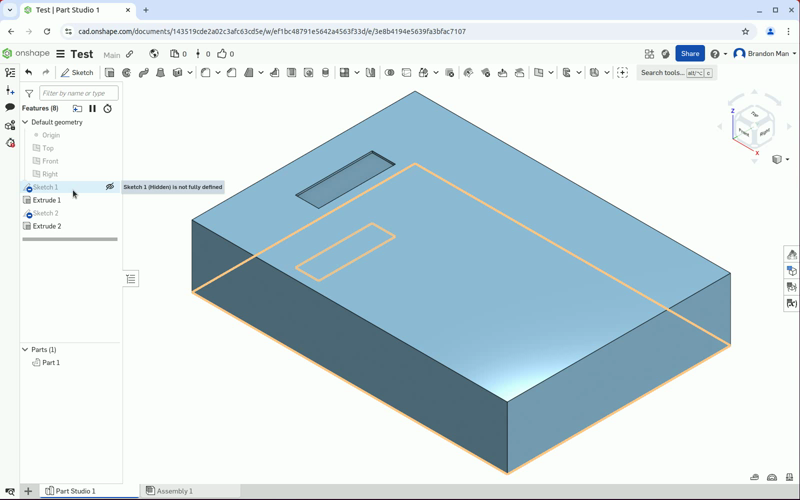
click(73, 189)